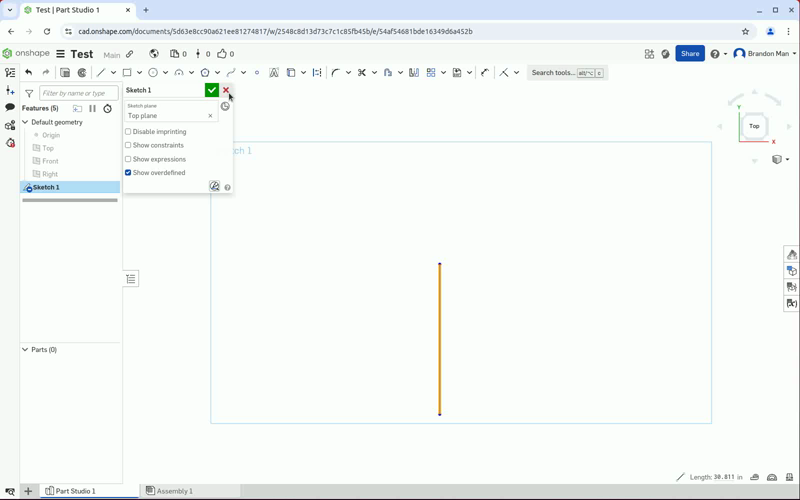
key(shift+h)
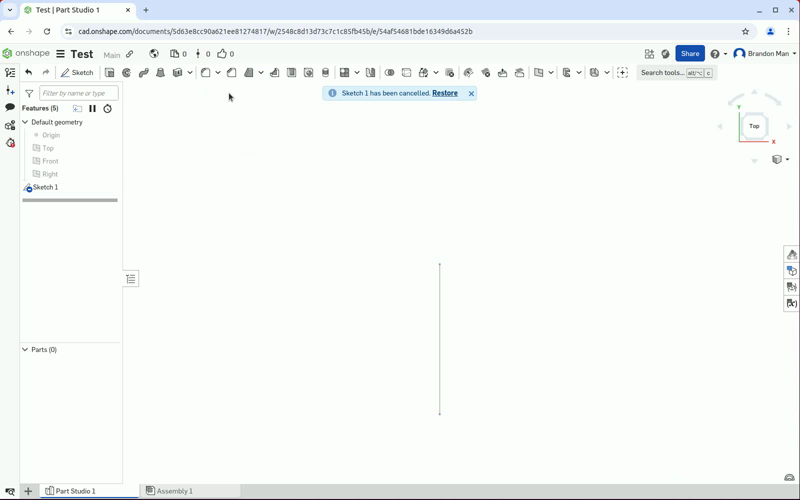
key(shift+s)
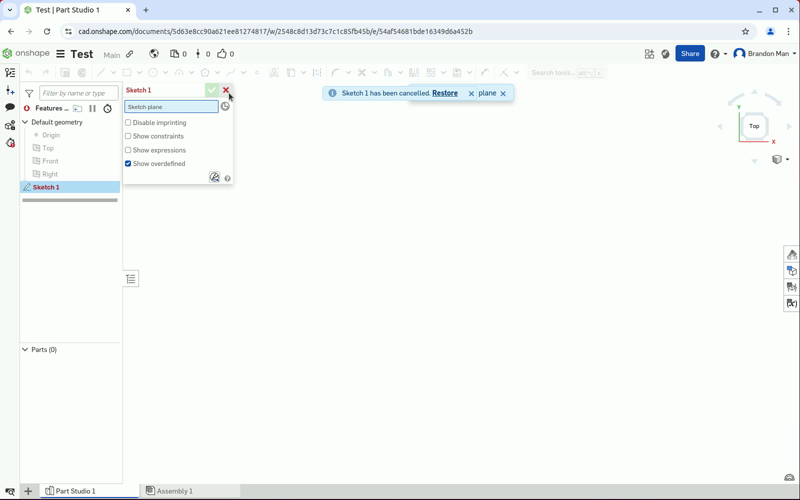
mouse_move(73, 150)
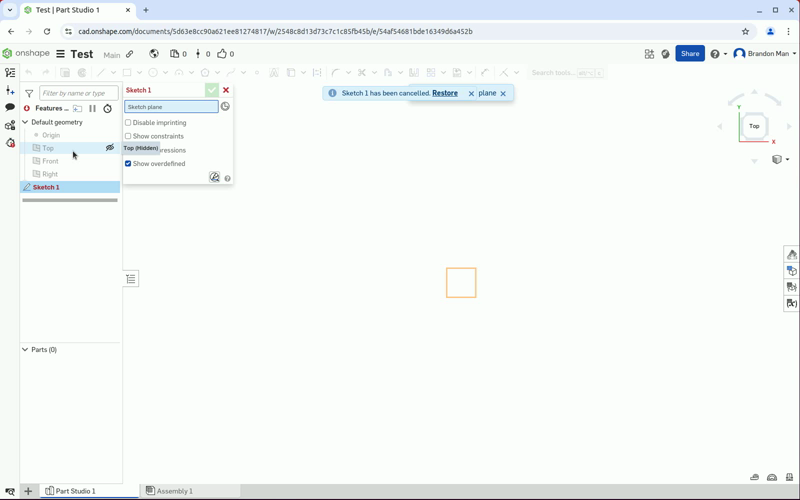
click(73, 150)
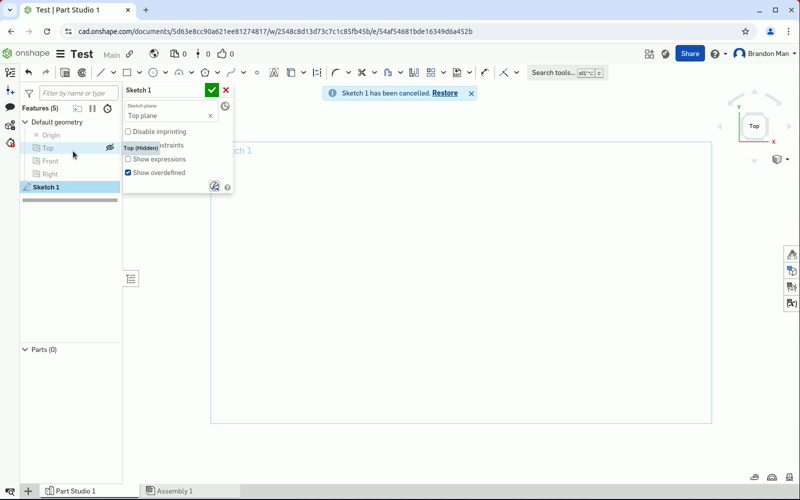
mouse_move(73, 352)
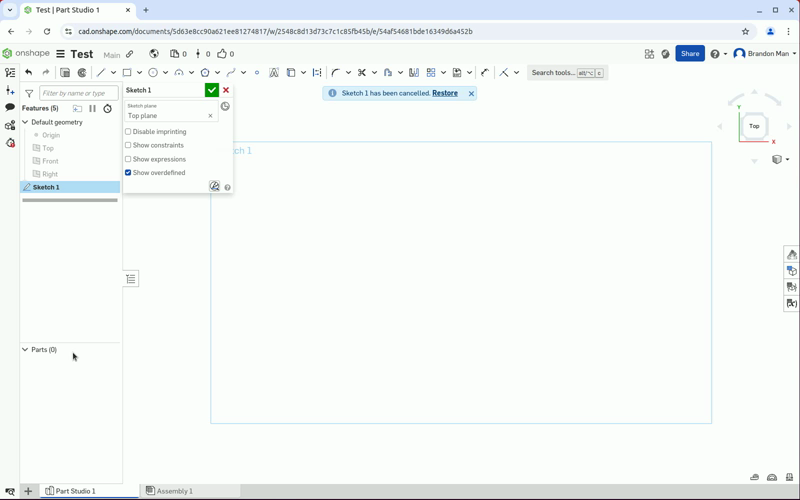
key(y)
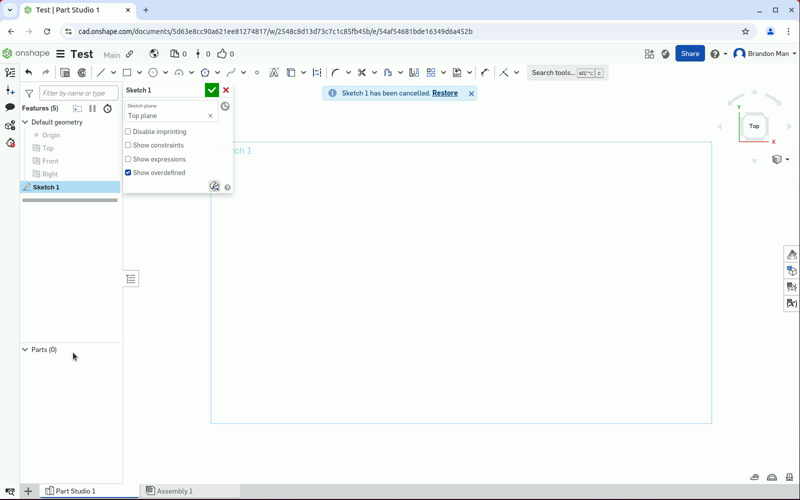
key(a)
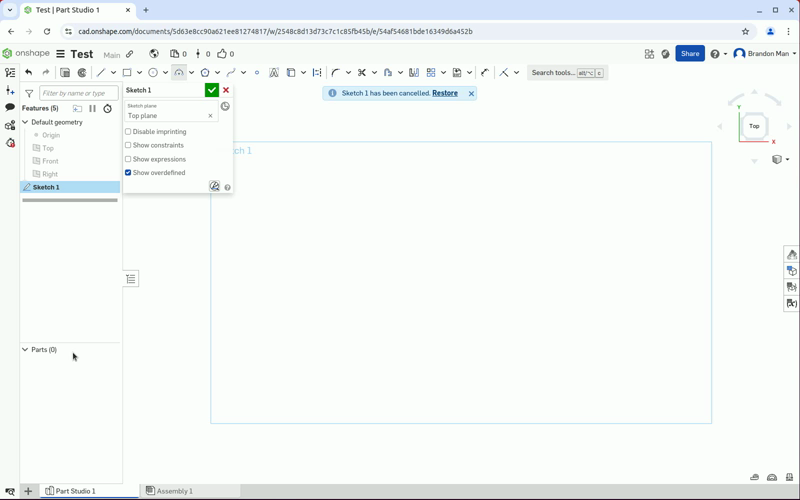
key_down(shift)
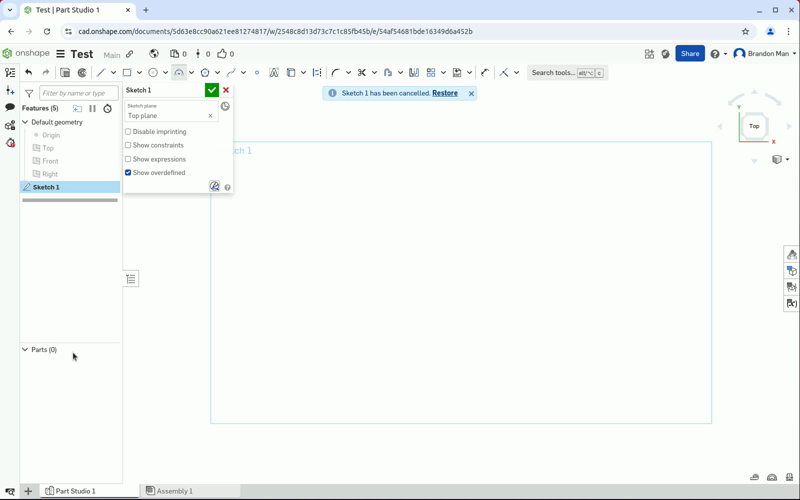
mouse_move(348, 334)
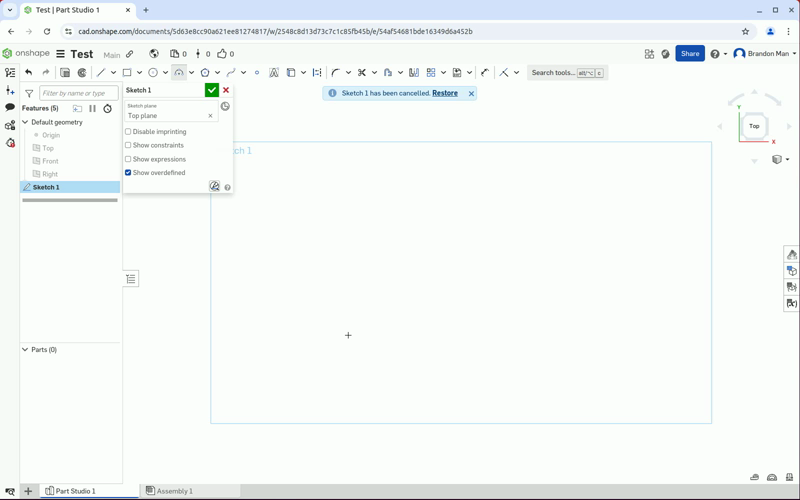
click(348, 334)
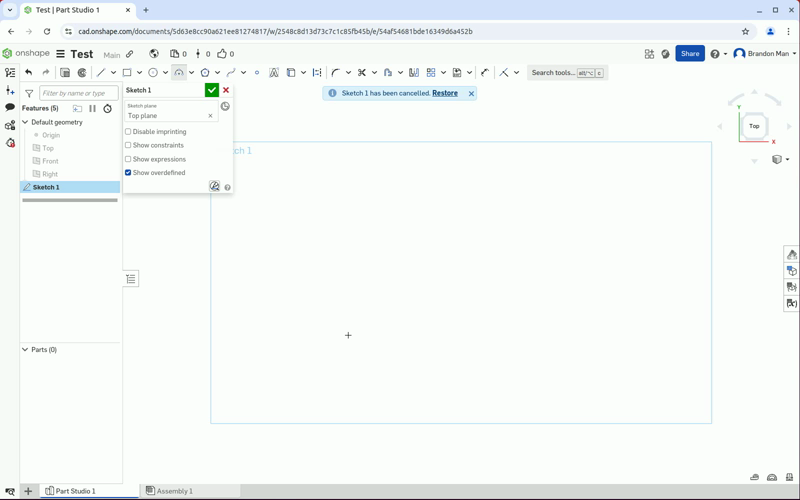
key_up(shift)
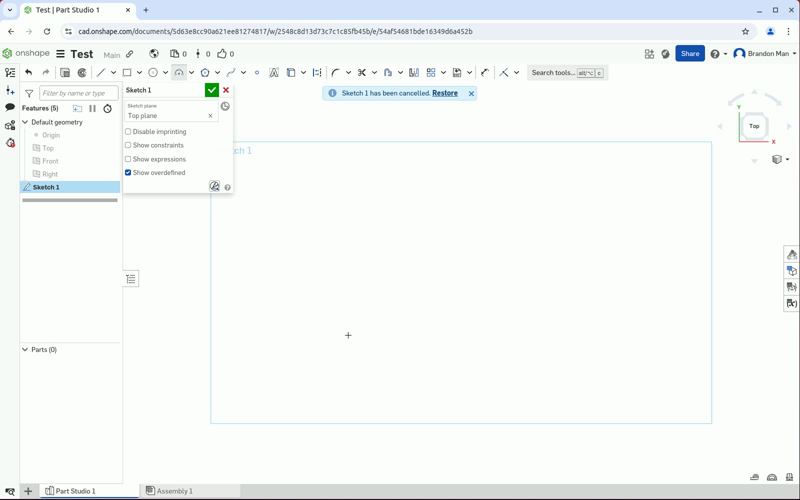
key_down(shift)
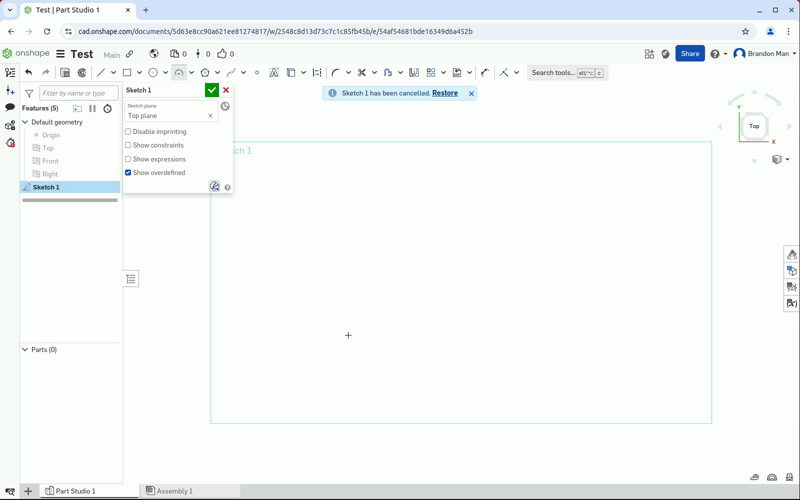
mouse_move(385, 371)
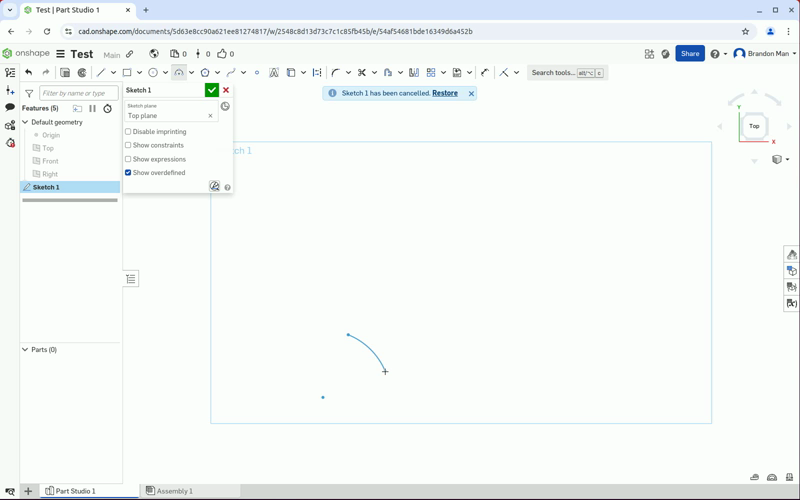
click(385, 371)
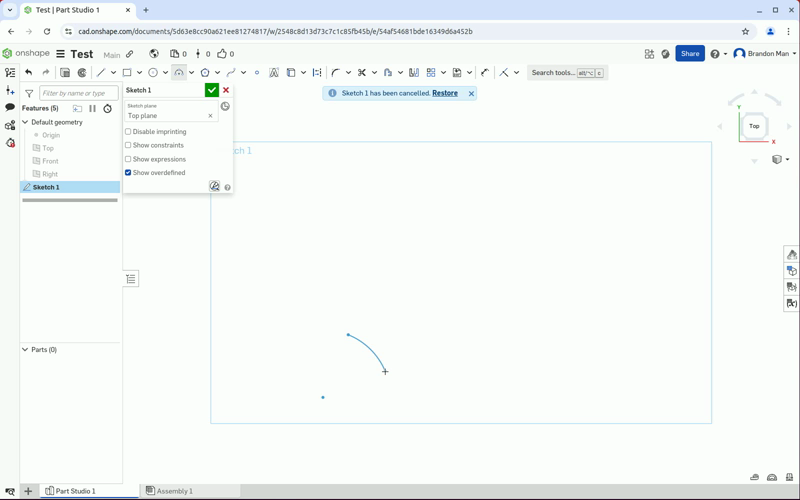
mouse_move(359, 360)
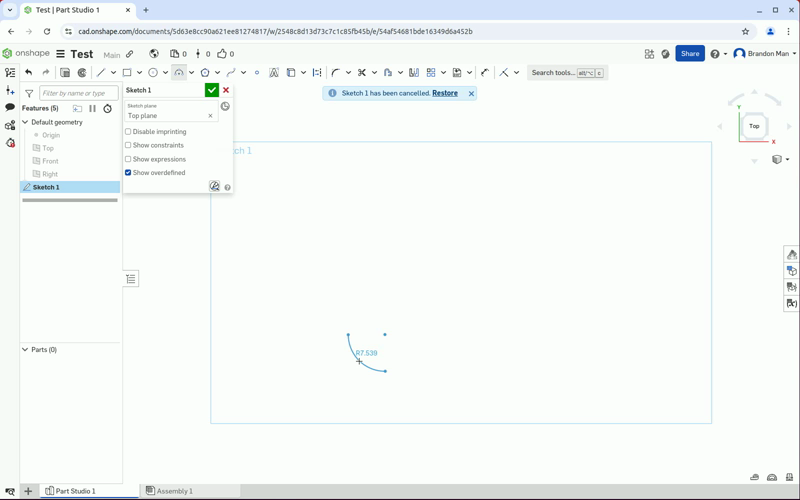
click(359, 360)
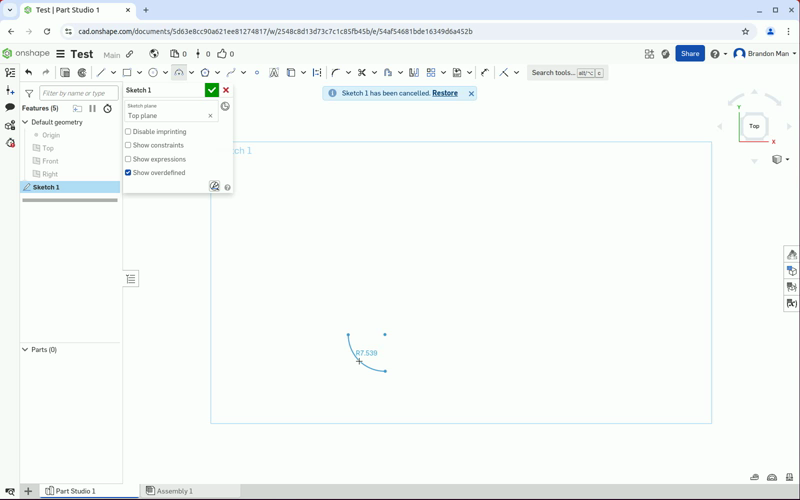
key_up(shift)
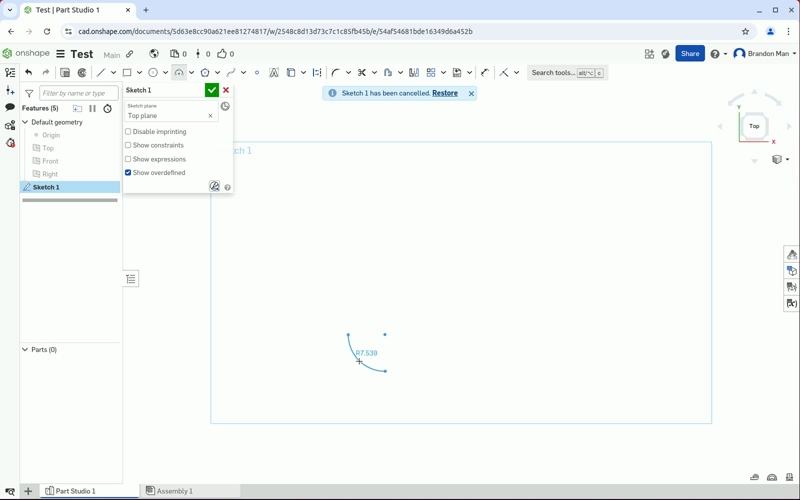
key(esc)
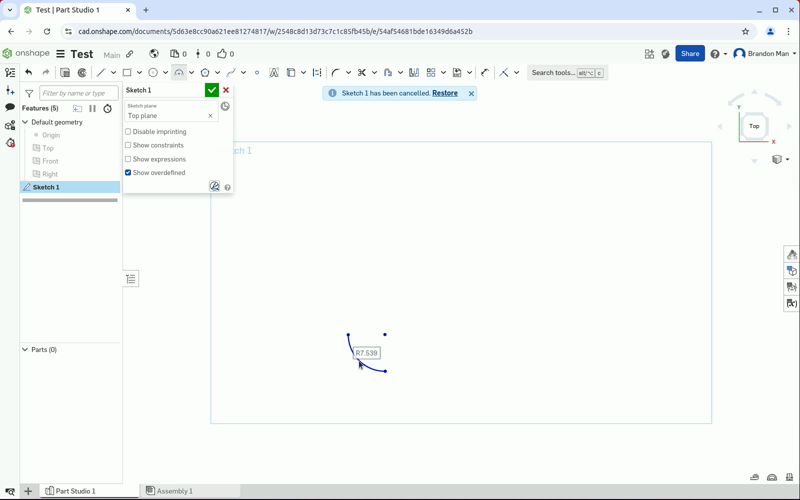
key(l)
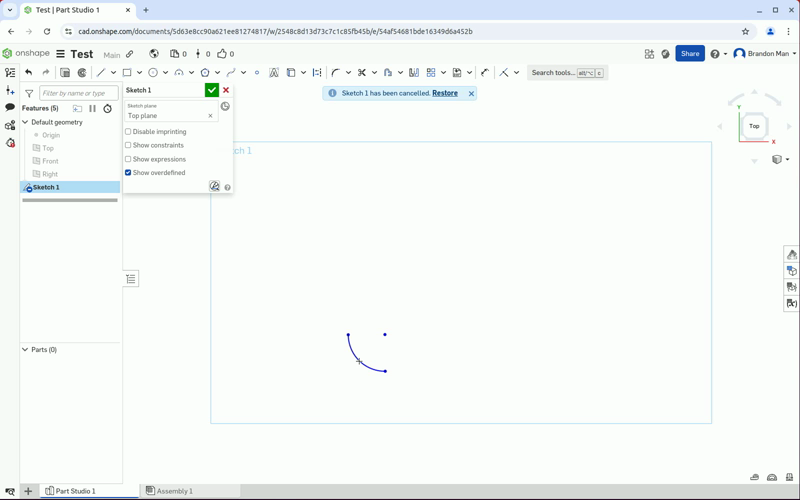
mouse_move(385, 371)
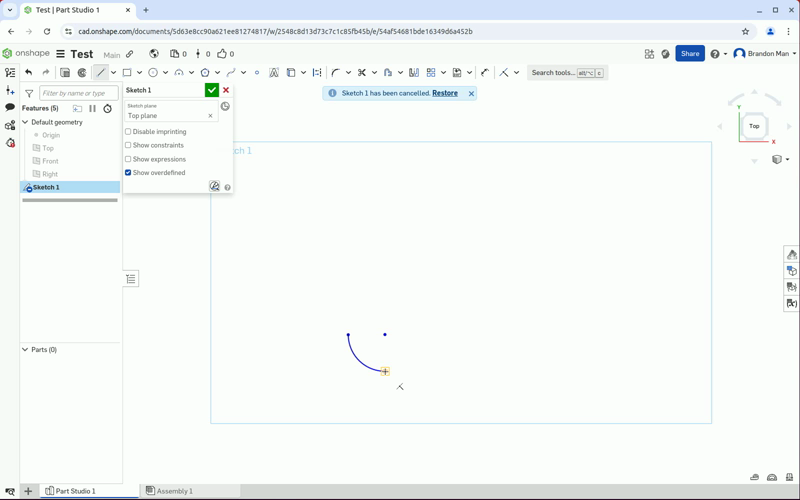
click(385, 371)
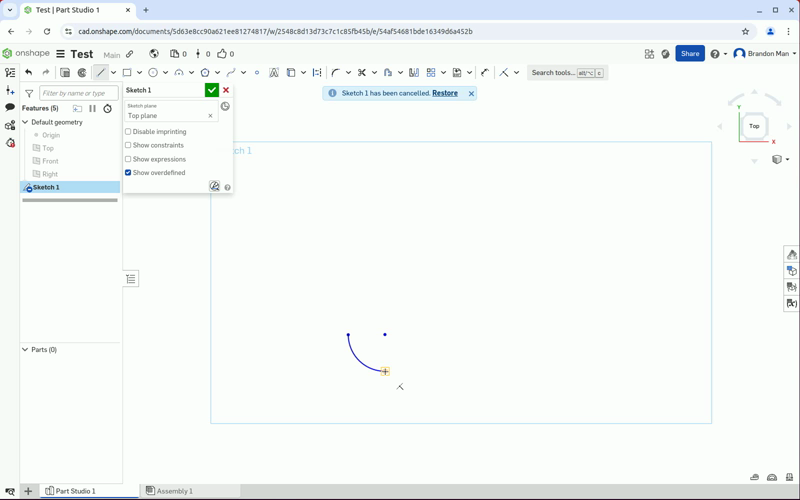
key_down(shift)
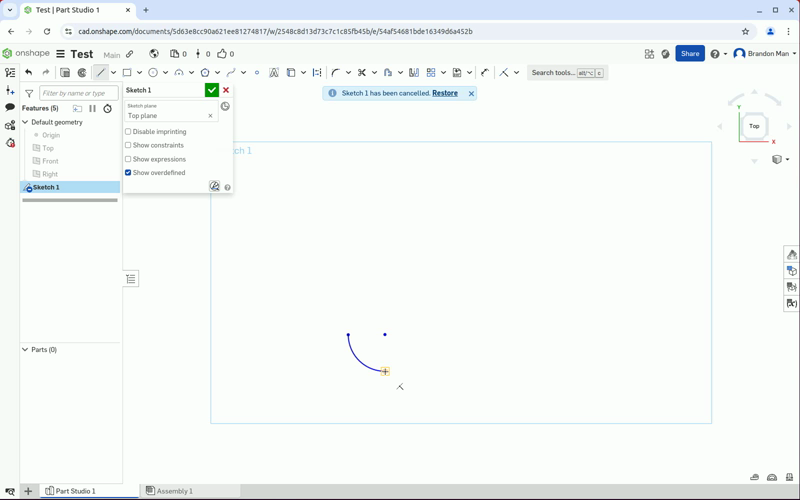
mouse_move(415, 371)
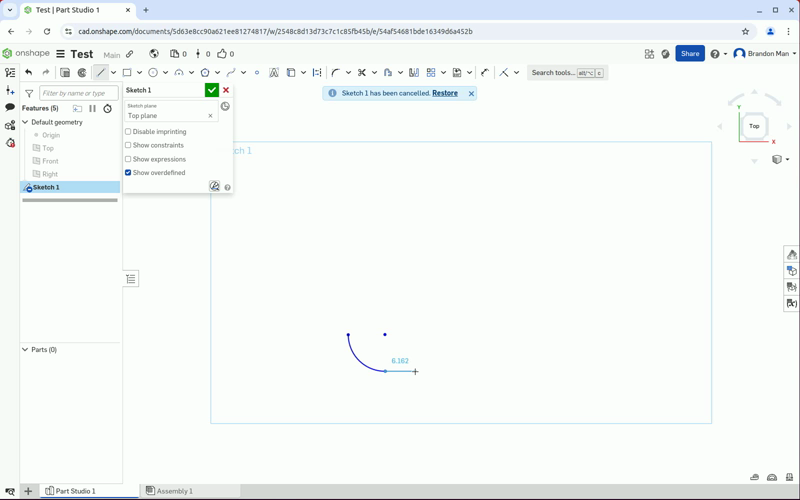
mouse_move(419, 371)
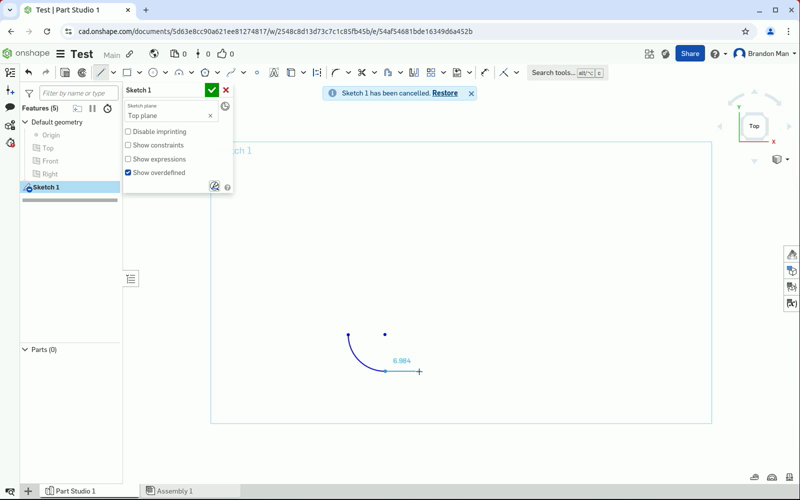
click(419, 371)
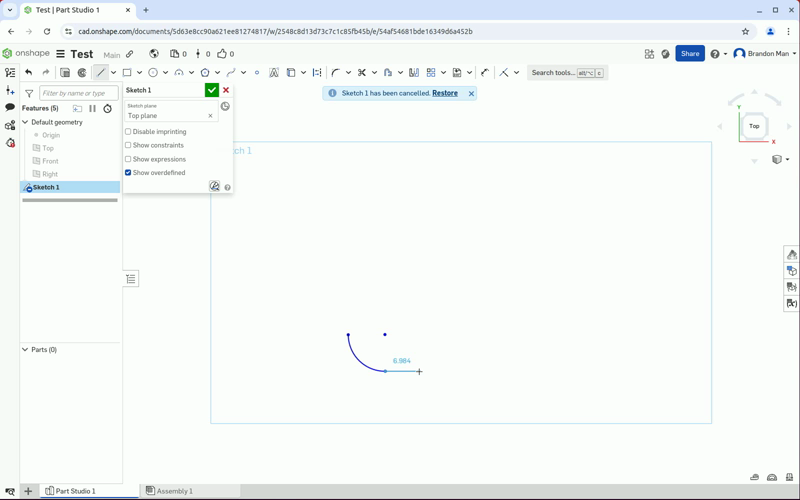
key_up(shift)
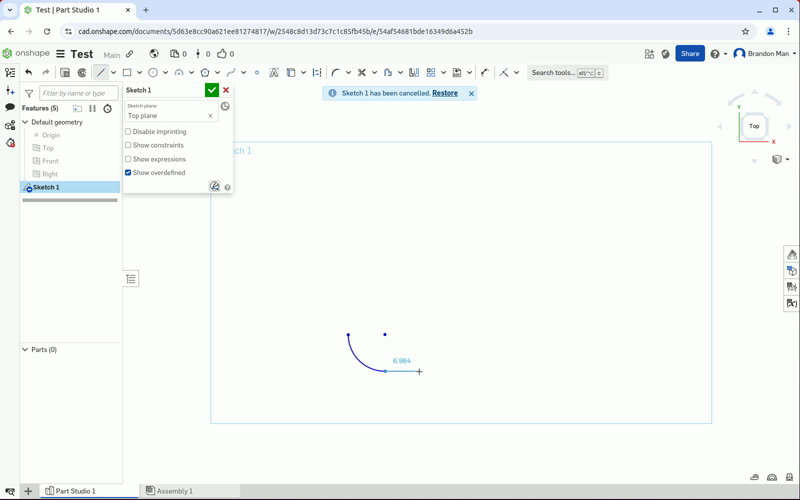
key_down(shift)
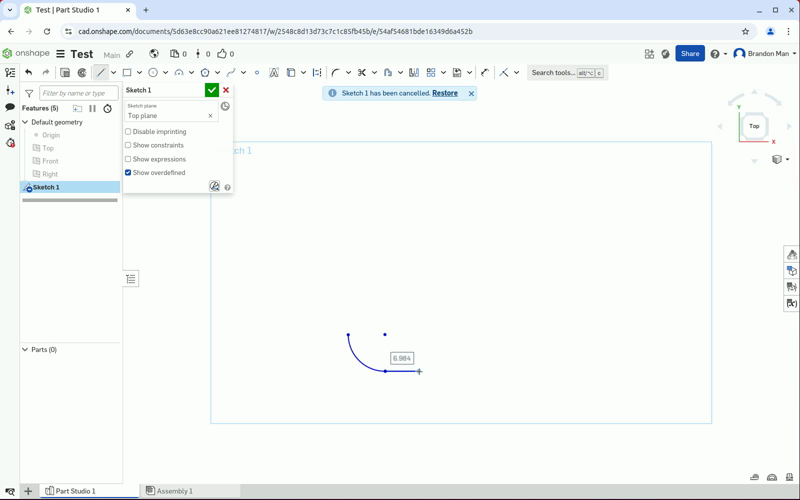
mouse_move(419, 194)
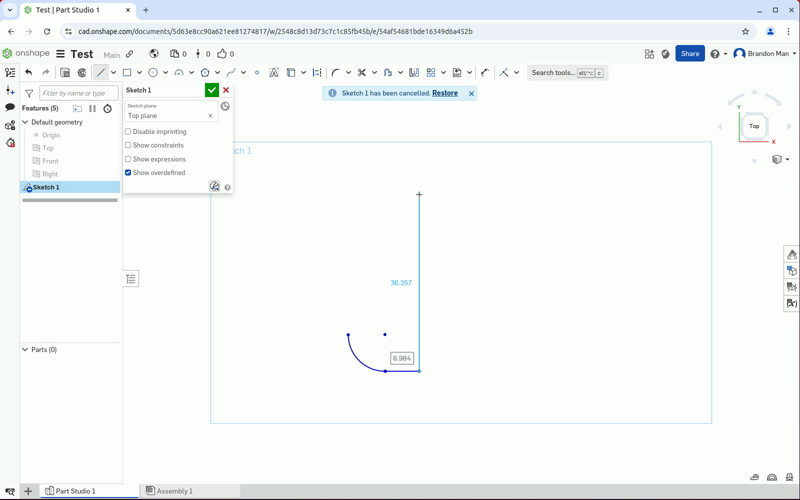
click(419, 194)
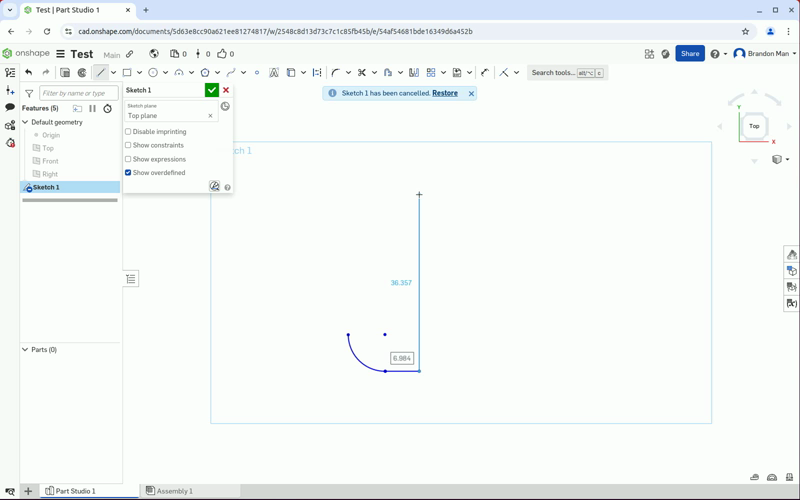
key_up(shift)
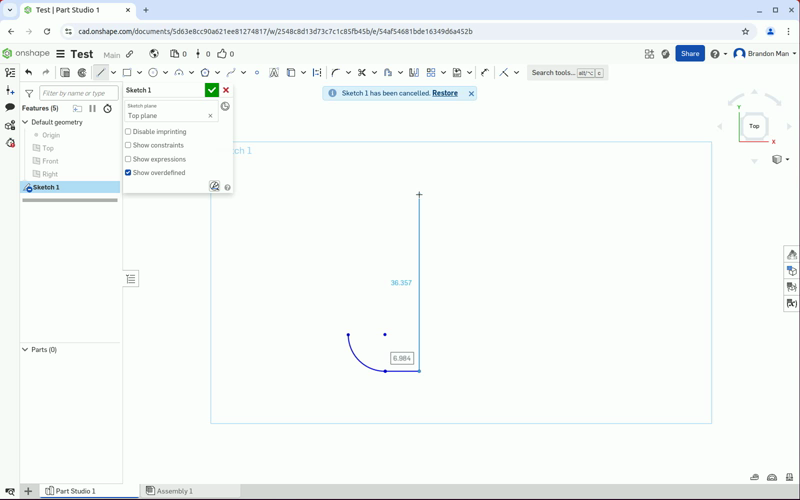
key_down(shift)
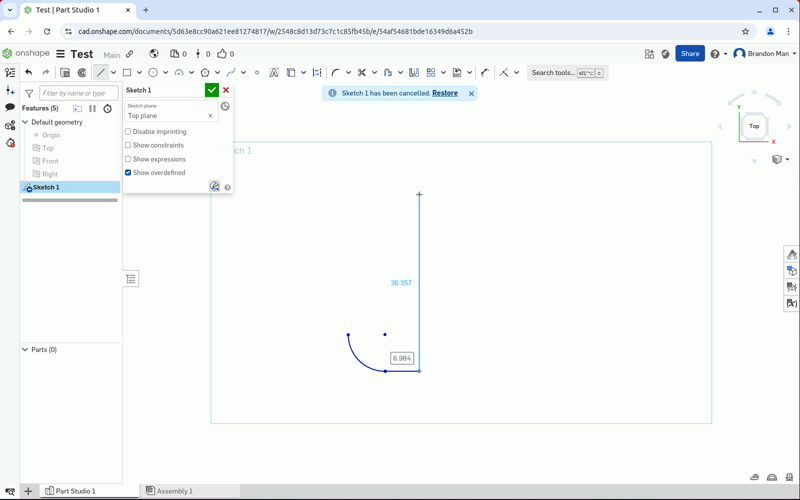
mouse_move(449, 194)
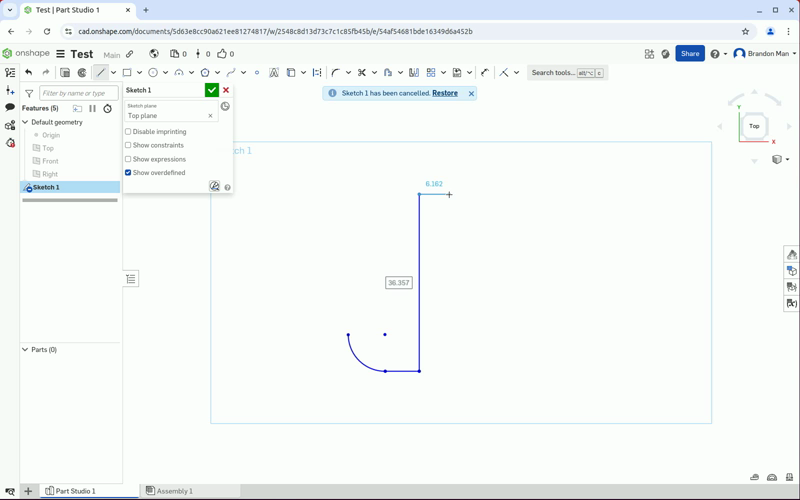
mouse_move(385, 194)
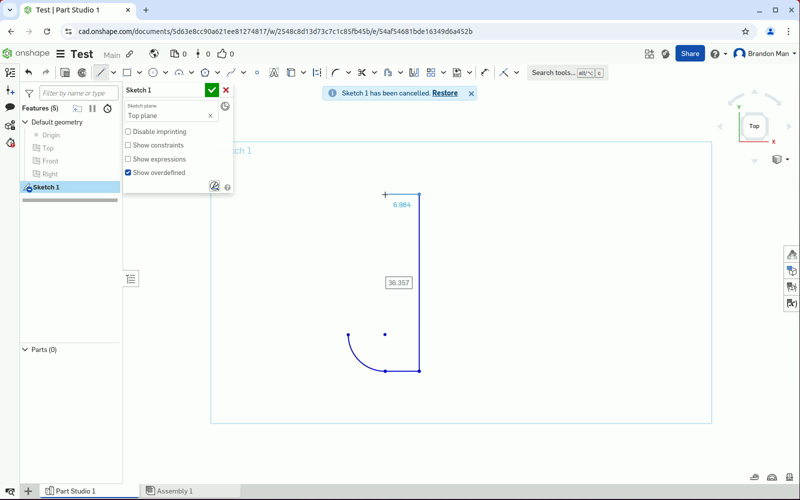
click(385, 194)
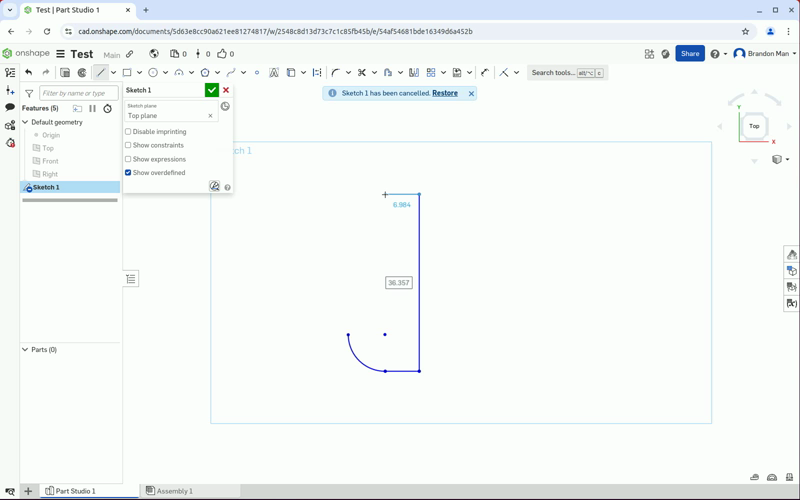
key_up(shift)
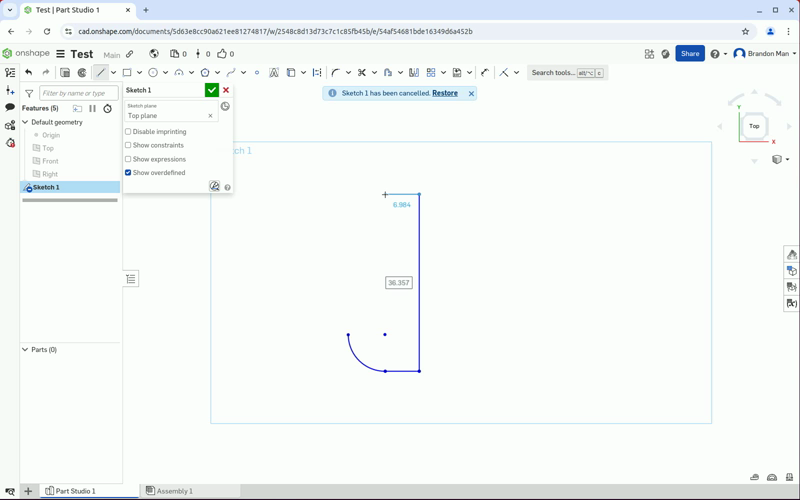
key(esc)
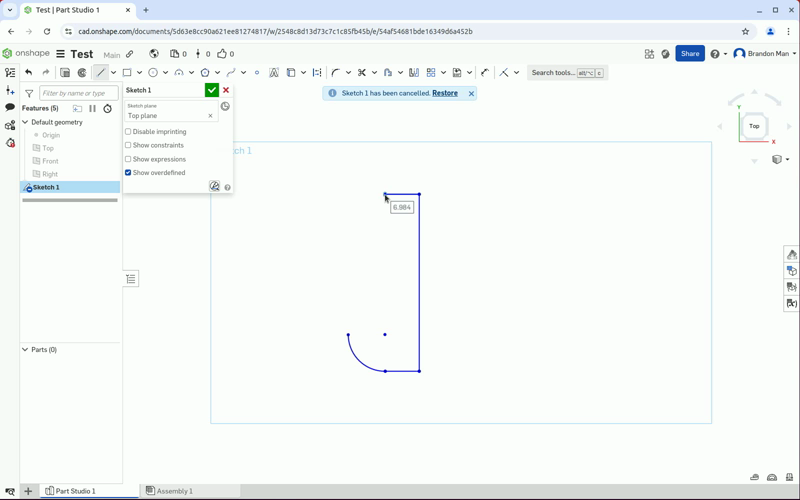
key(a)
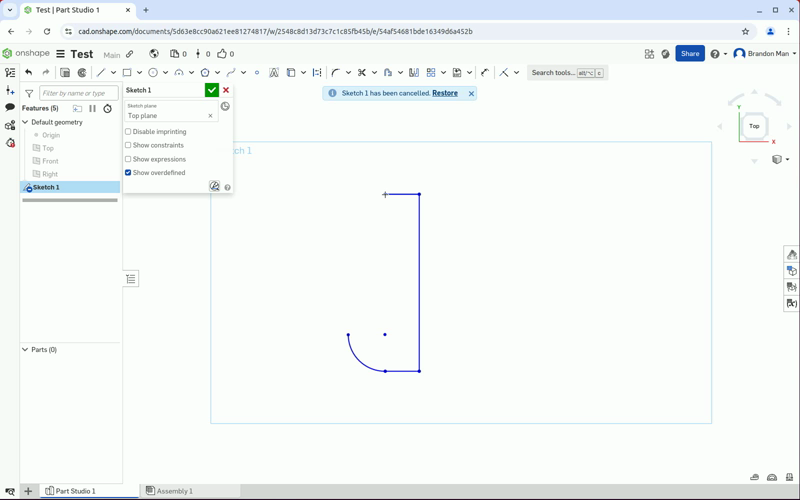
mouse_move(385, 194)
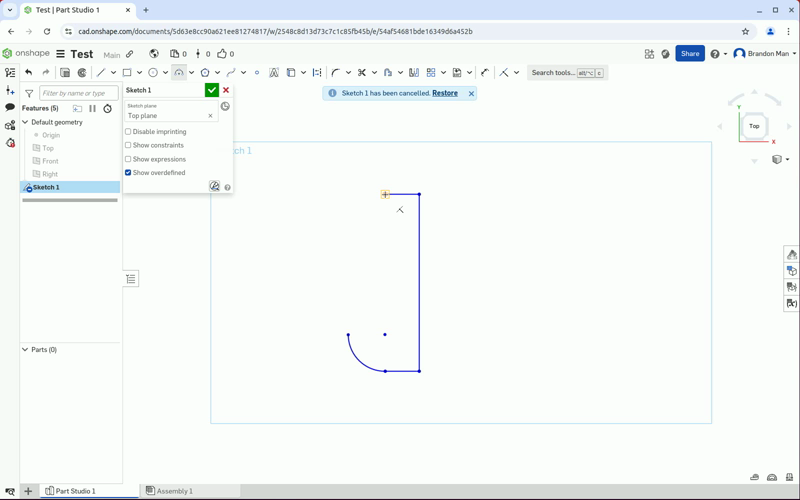
click(385, 194)
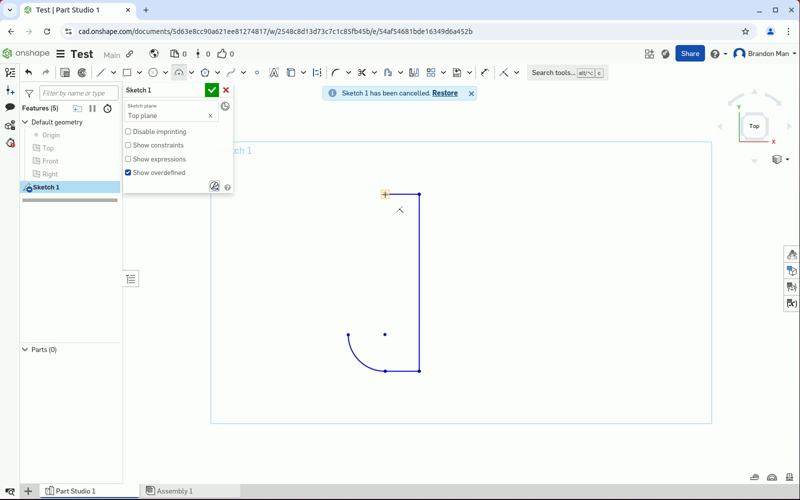
key_down(shift)
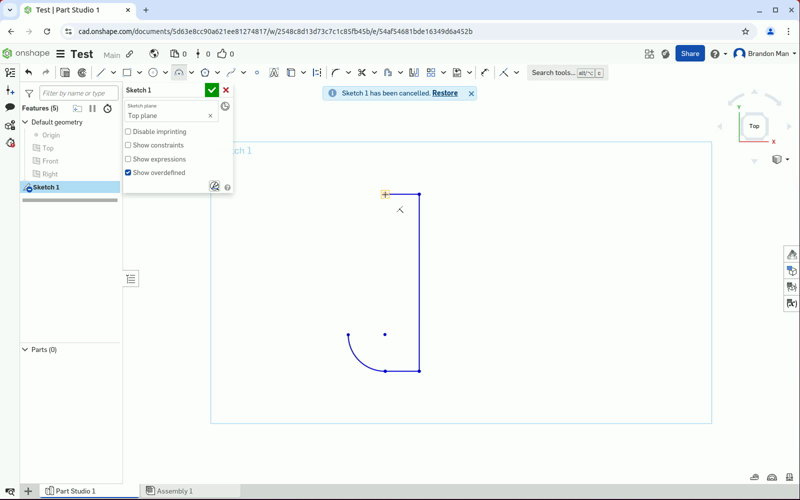
mouse_move(348, 231)
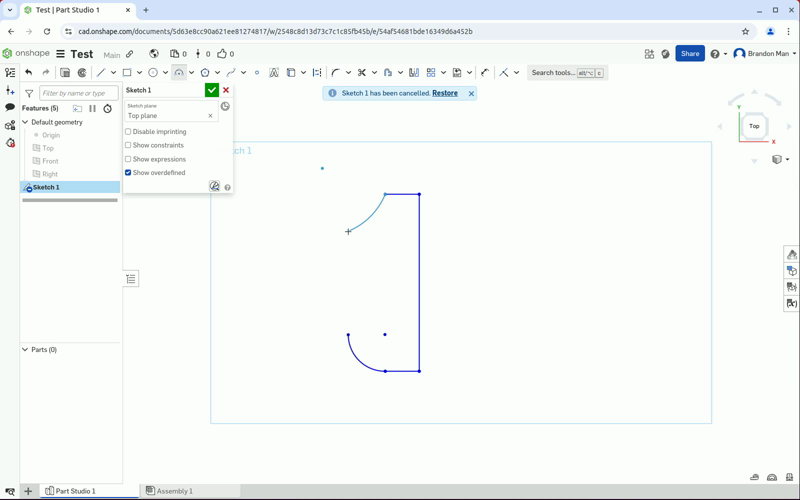
click(348, 231)
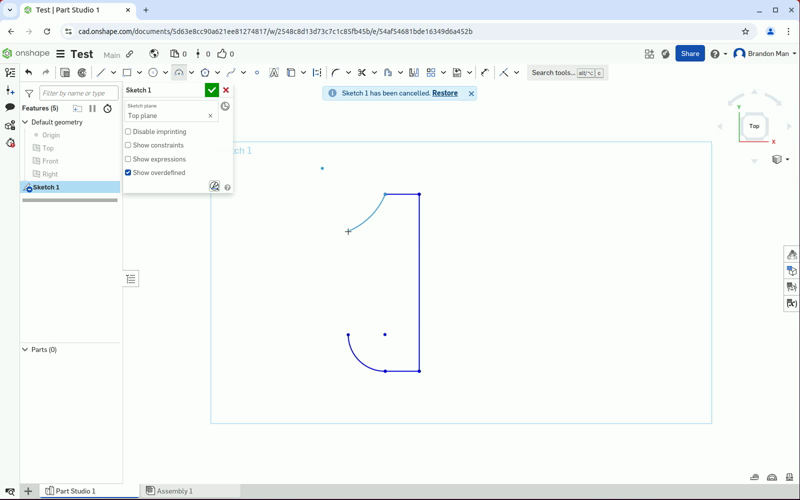
mouse_move(359, 204)
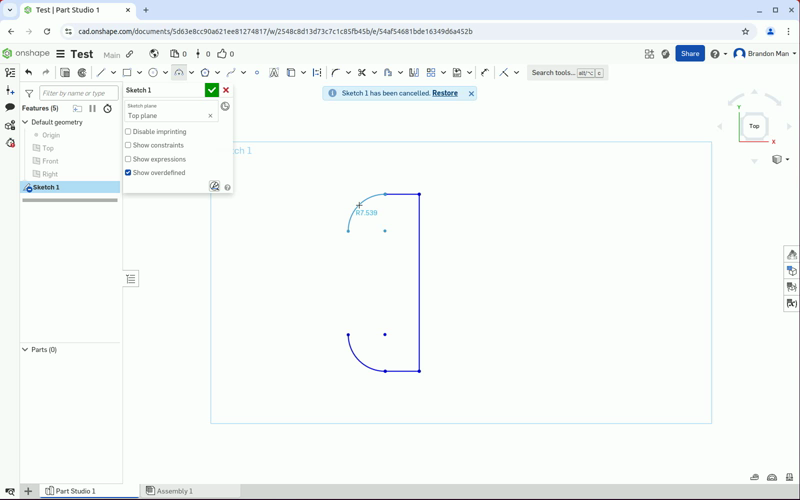
click(359, 204)
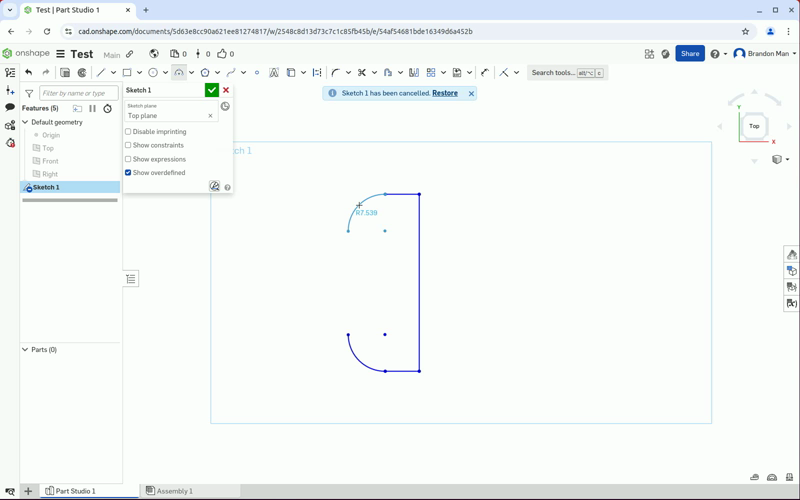
key_up(shift)
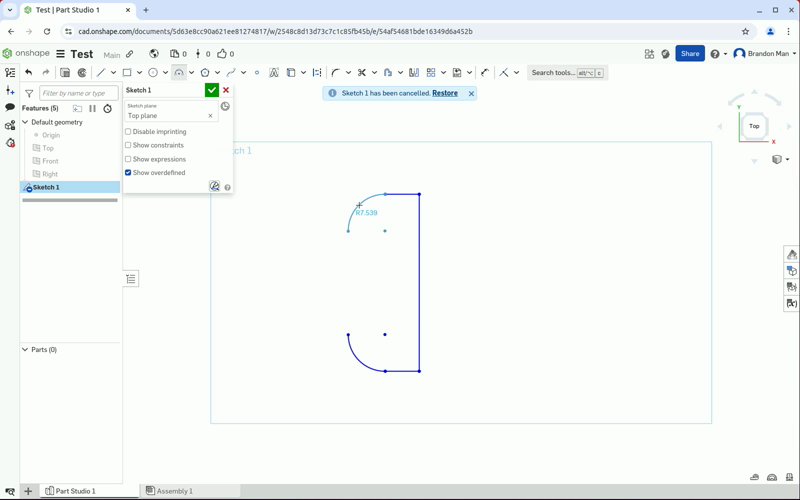
key(esc)
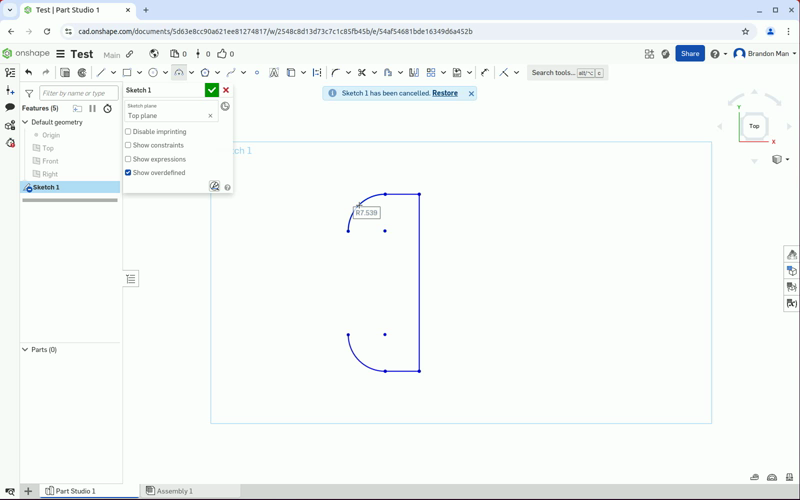
key(l)
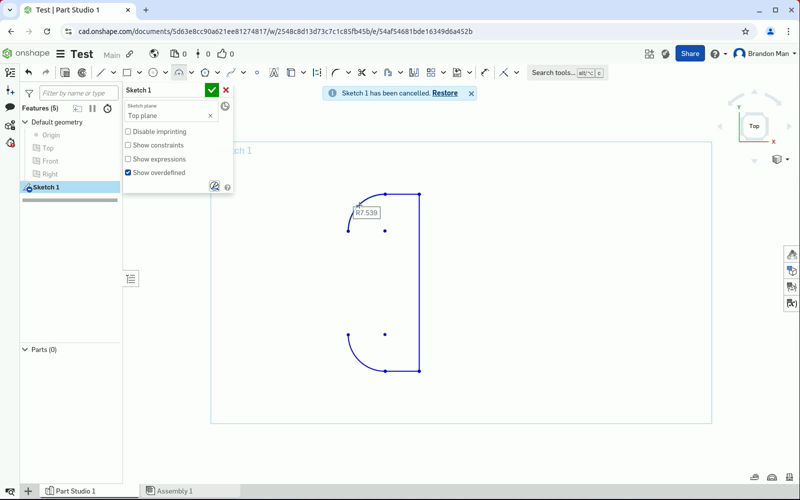
mouse_move(348, 231)
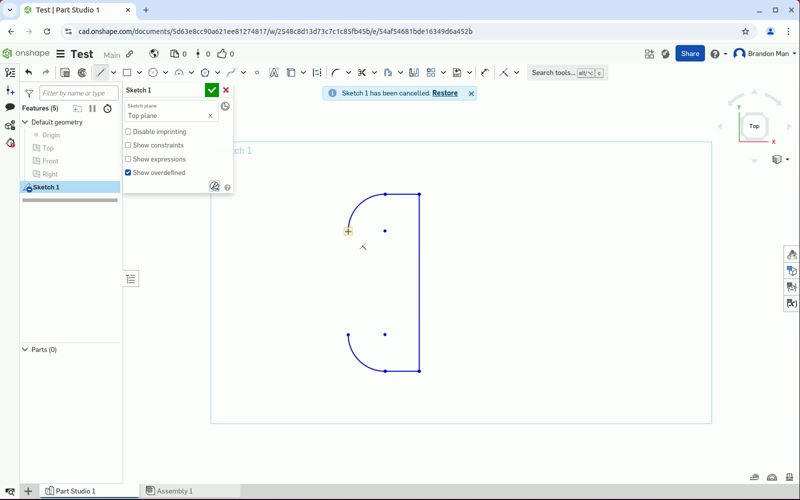
click(348, 231)
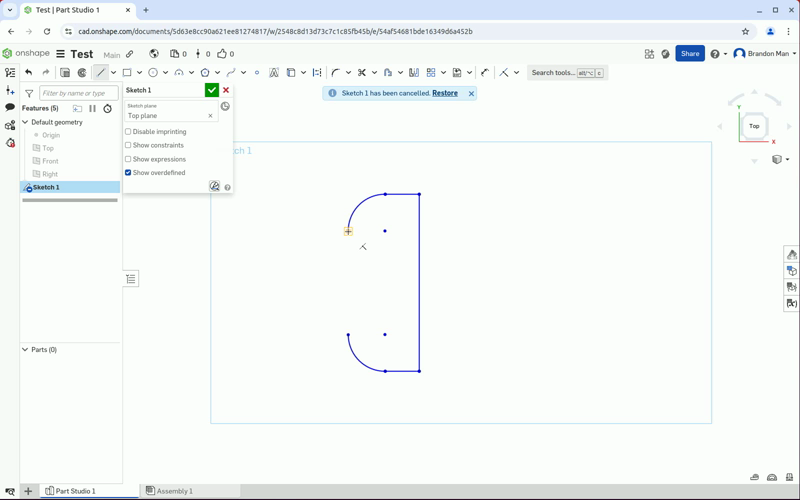
key_down(shift)
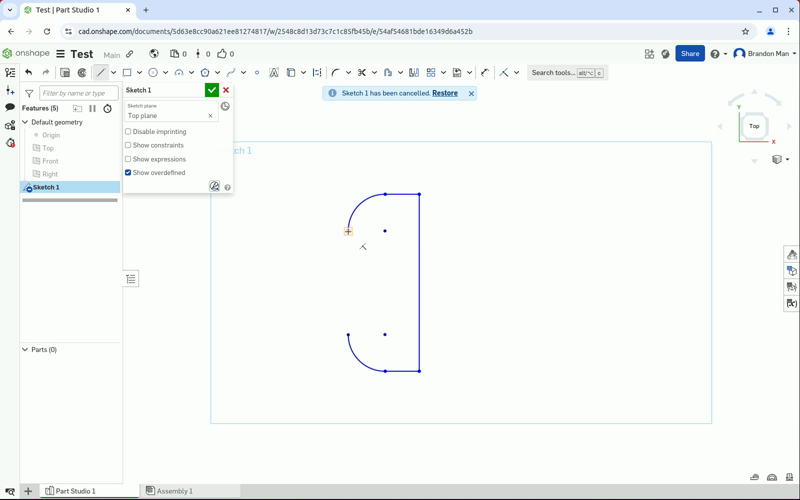
mouse_move(348, 334)
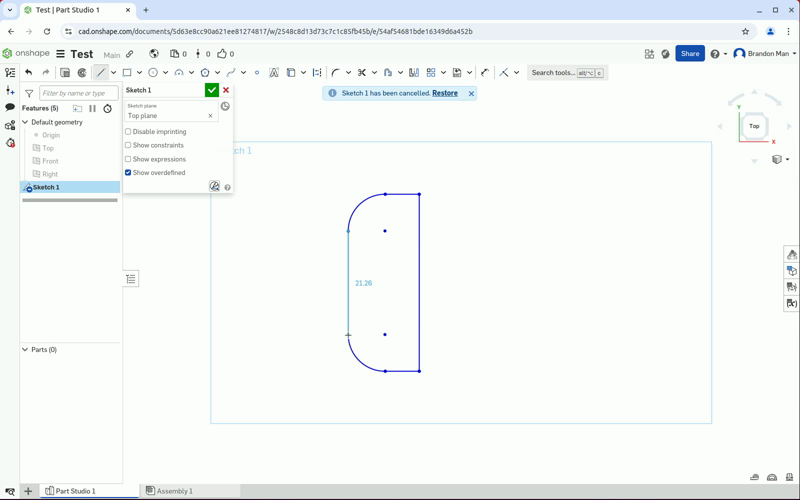
key_up(shift)
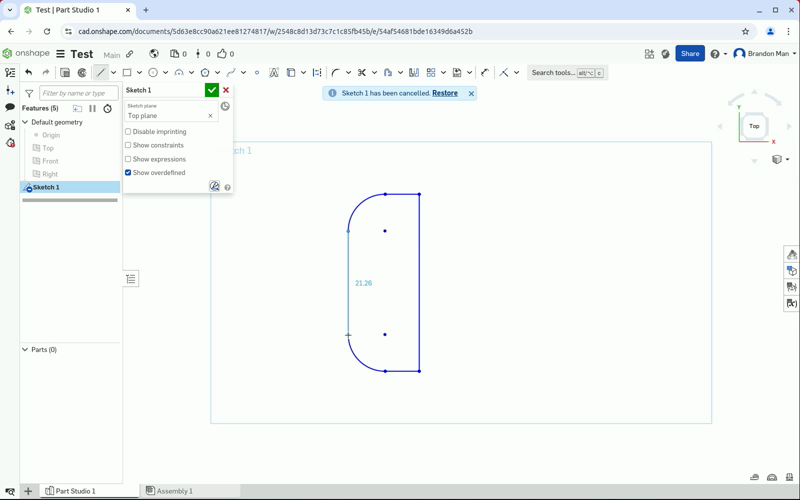
click(348, 334)
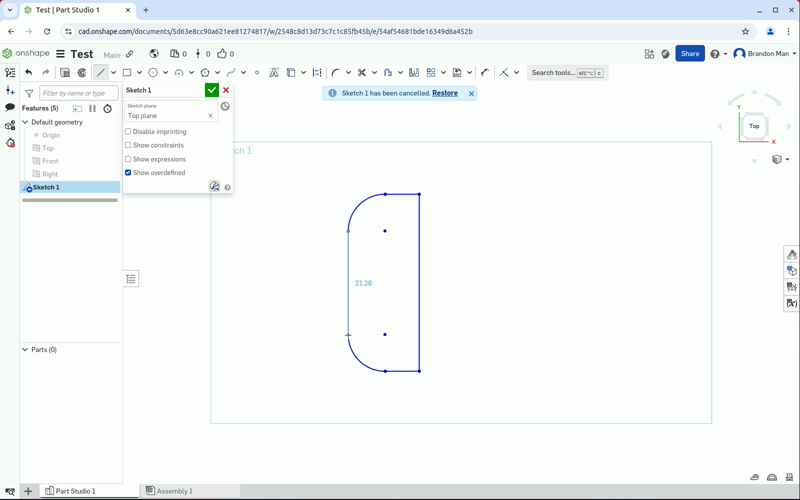
key(esc)
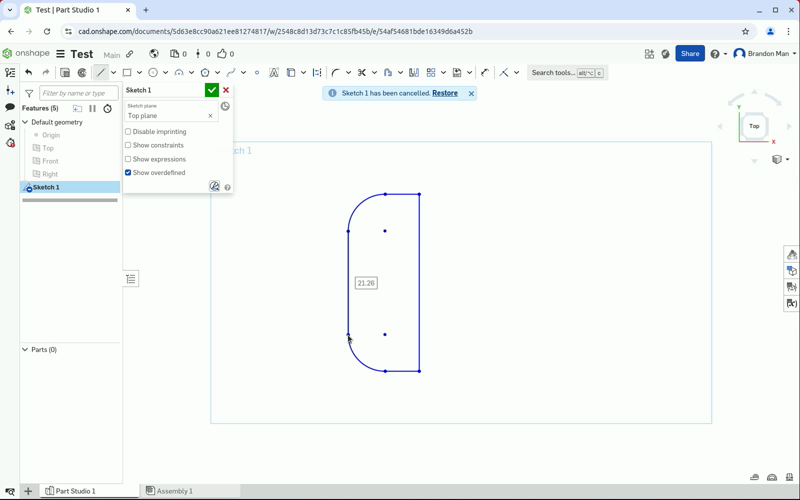
mouse_move(396, 332)
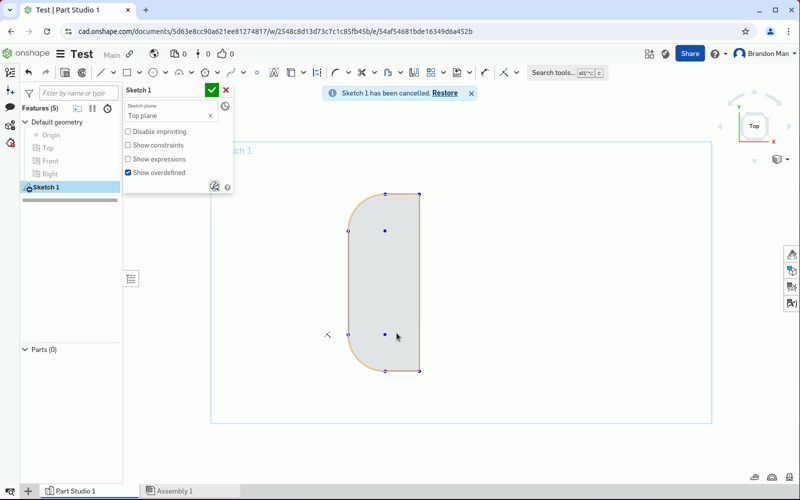
click(396, 332)
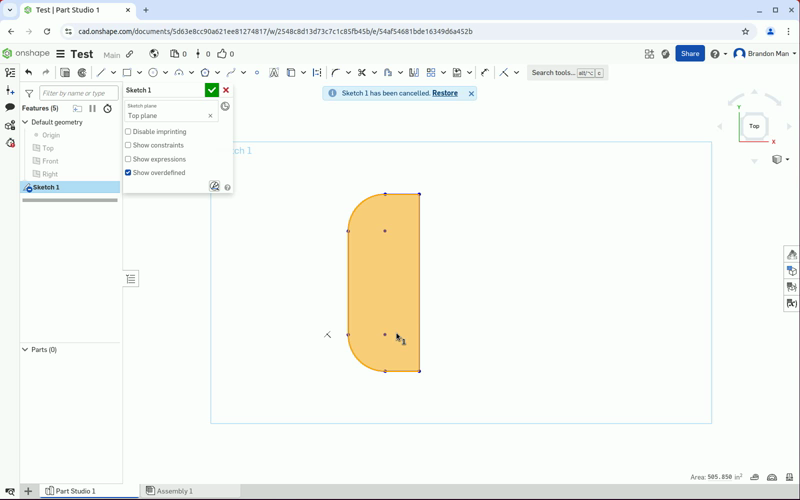
mouse_move(73, 352)
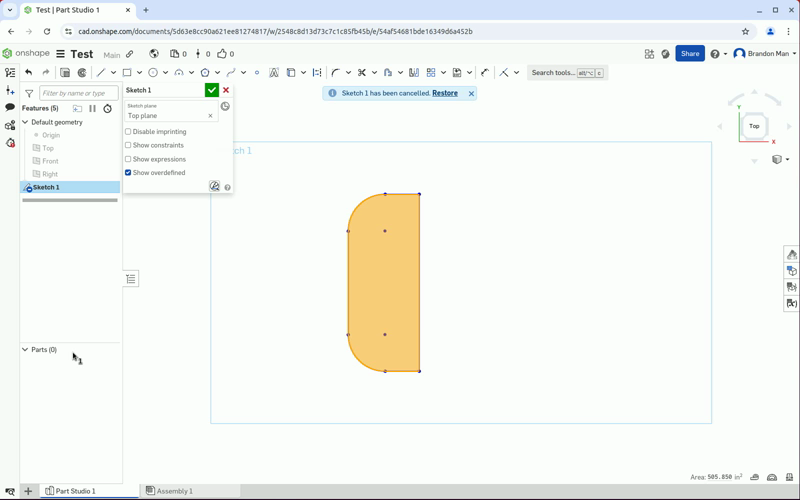
key(shift+y)
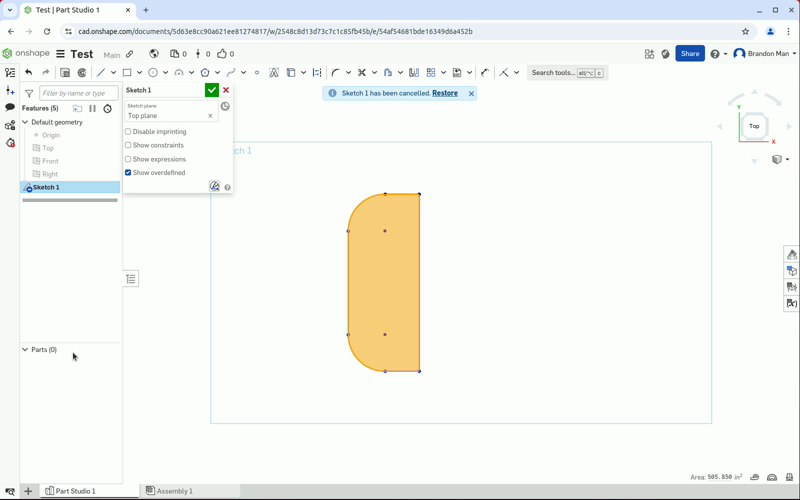
key(shift+e)
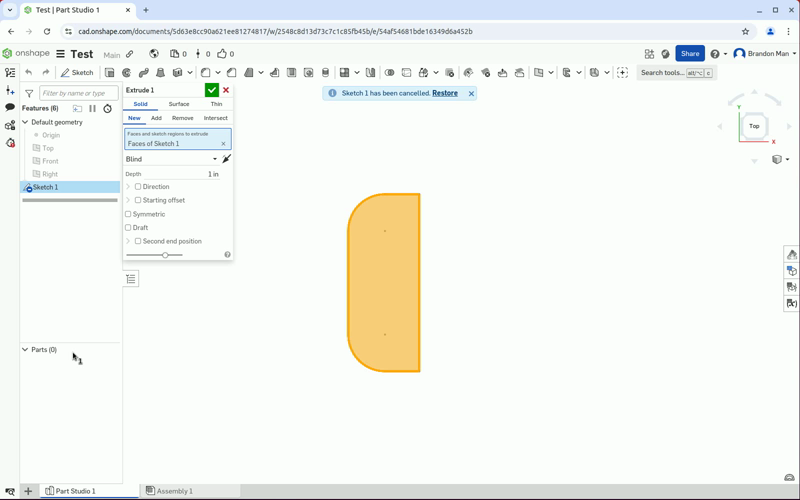
mouse_move(143, 106)
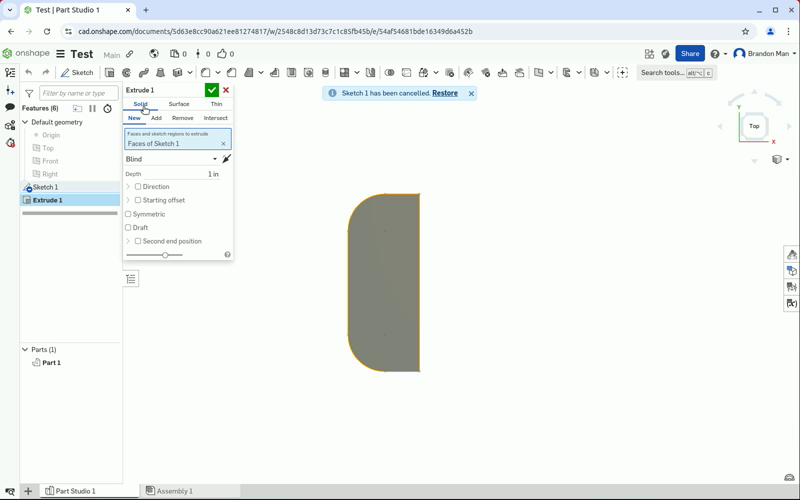
click(143, 106)
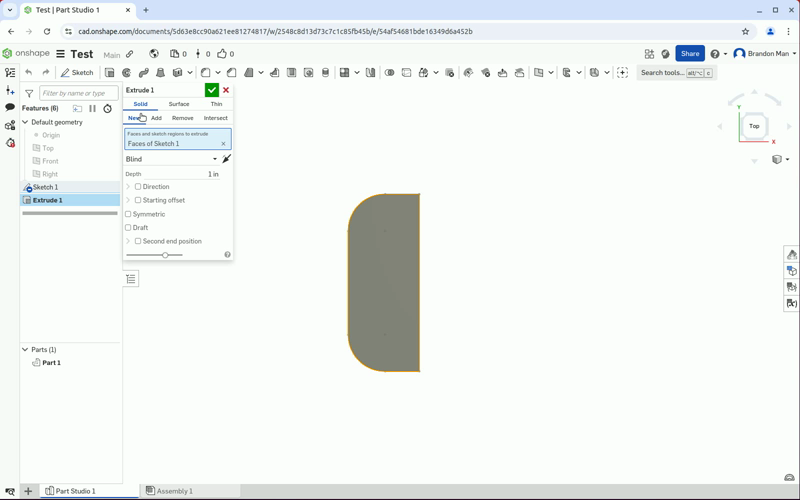
mouse_move(137, 120)
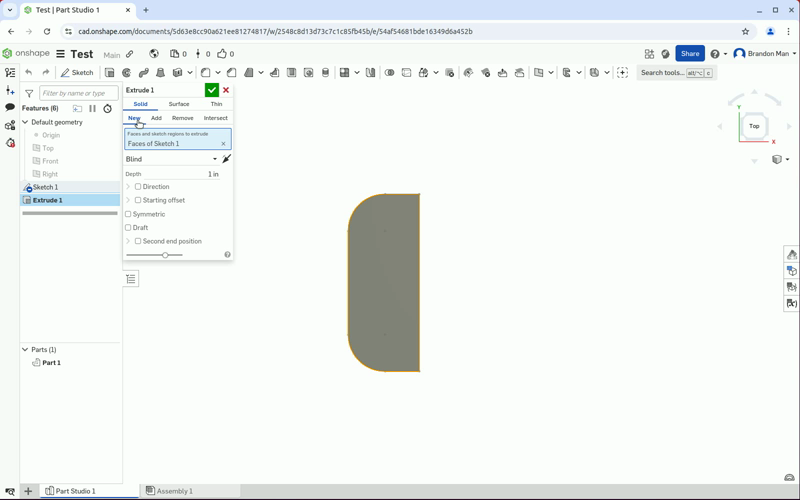
click(137, 120)
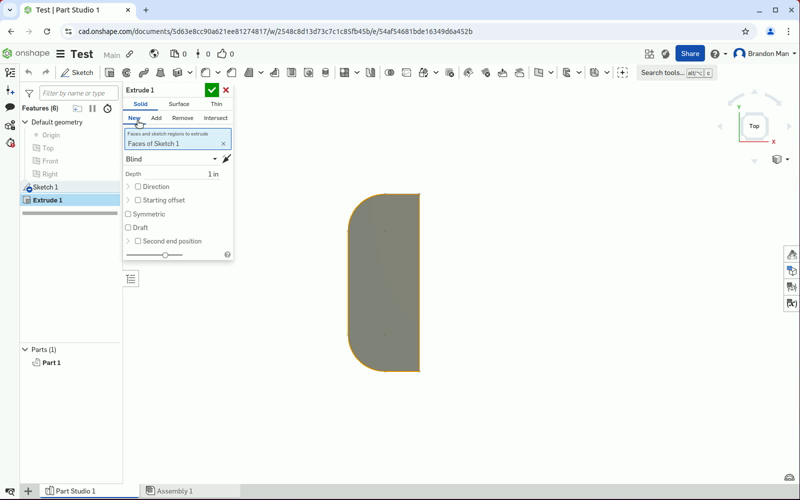
key(tab, 4)
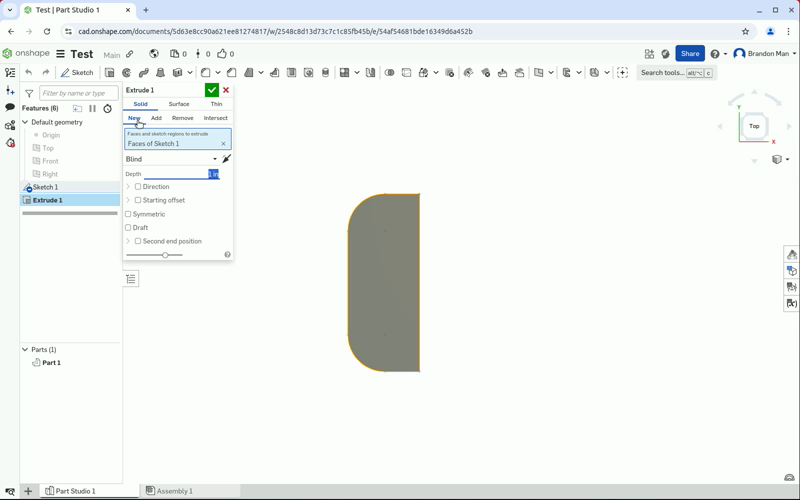
text(9.869)
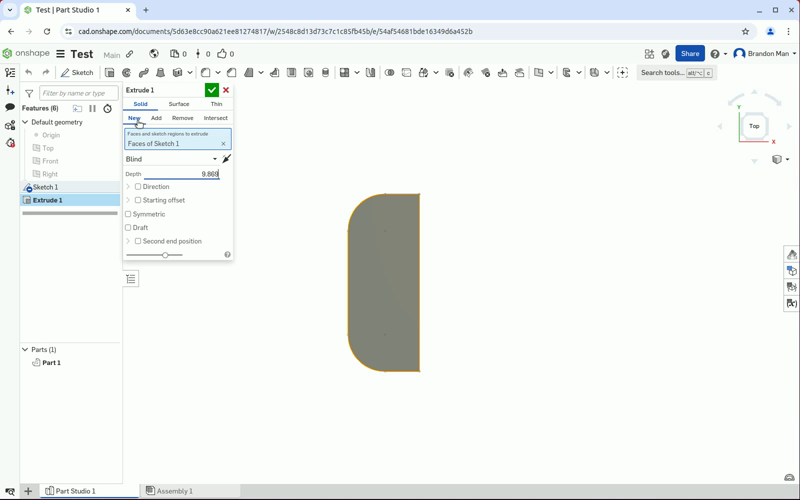
key(enter)
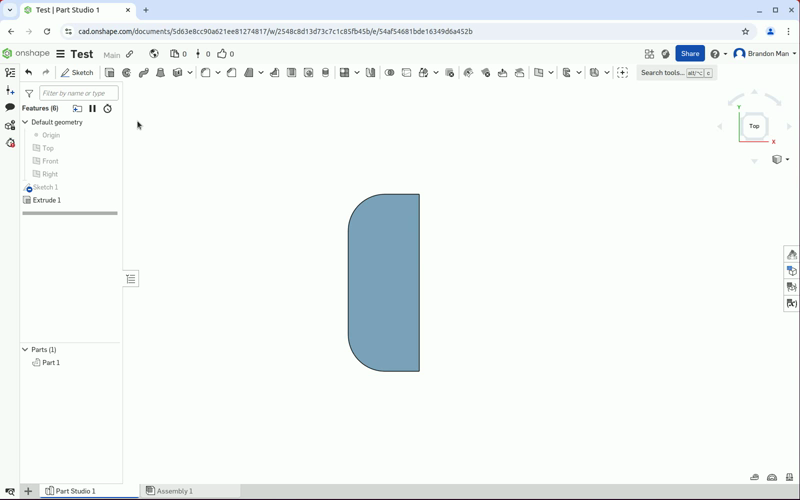
key(shift+h)
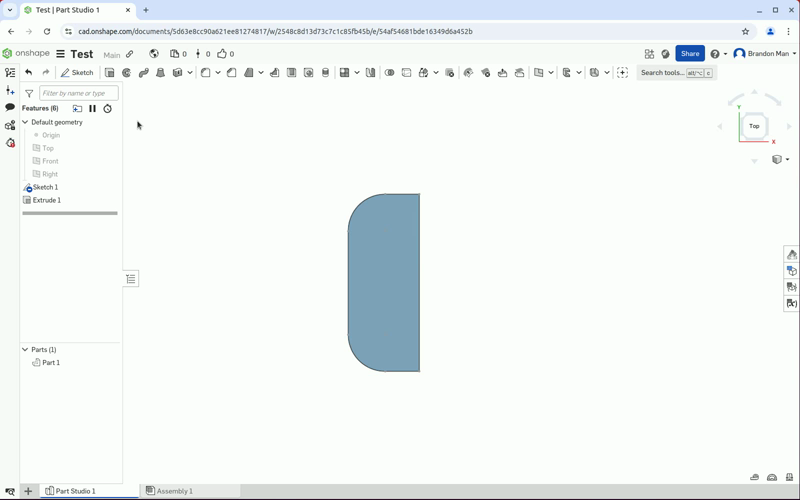
key(shift+h)
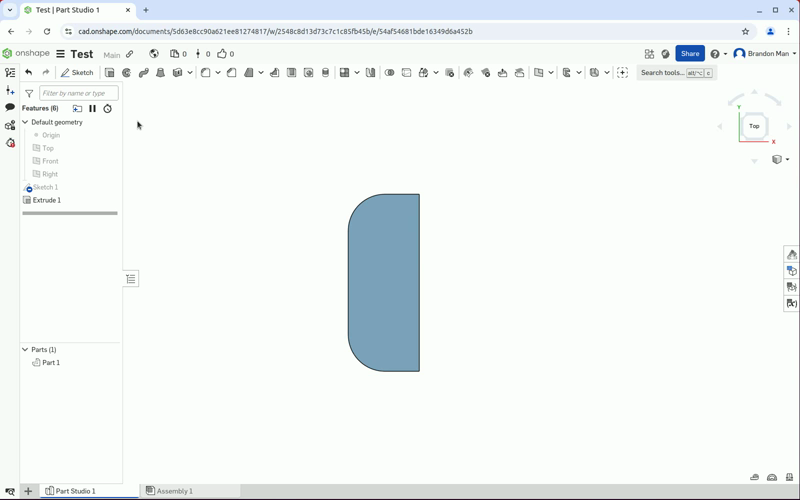
mouse_move(73, 189)
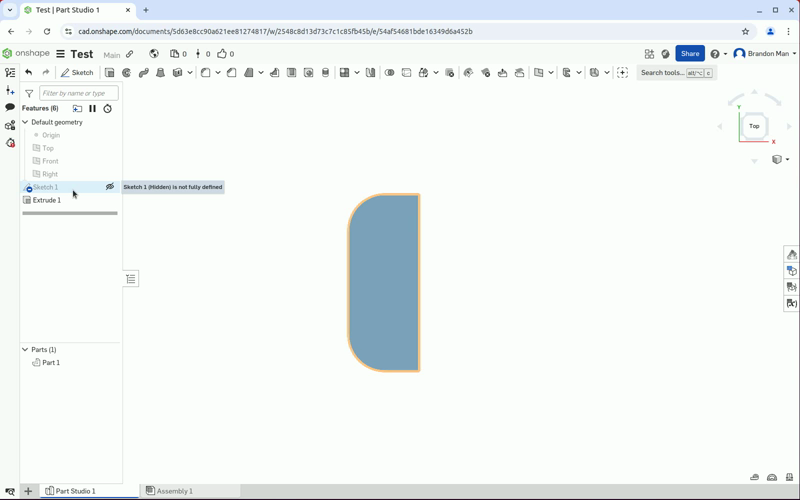
click(73, 189)
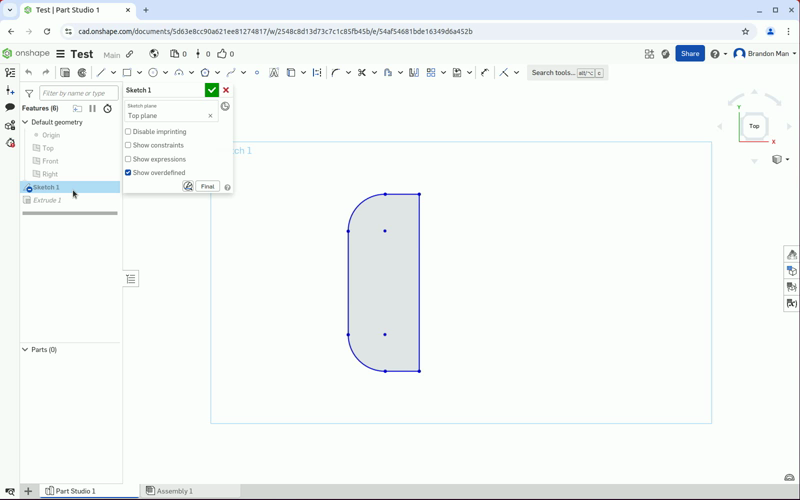
mouse_move(229, 92)
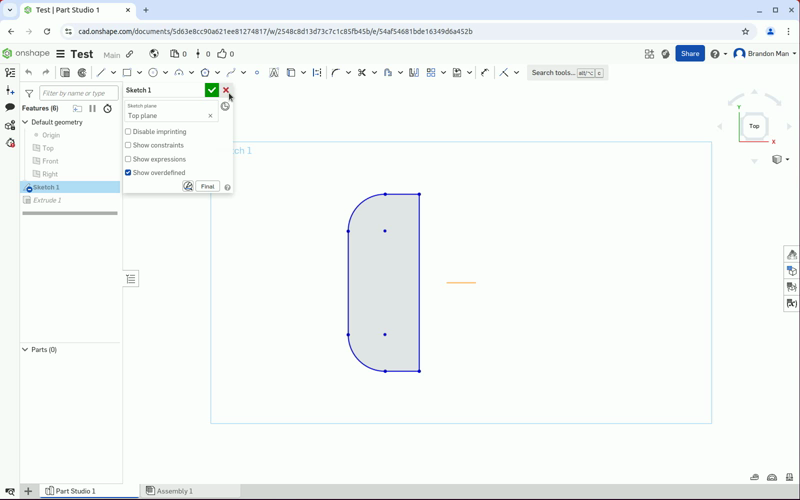
click(229, 92)
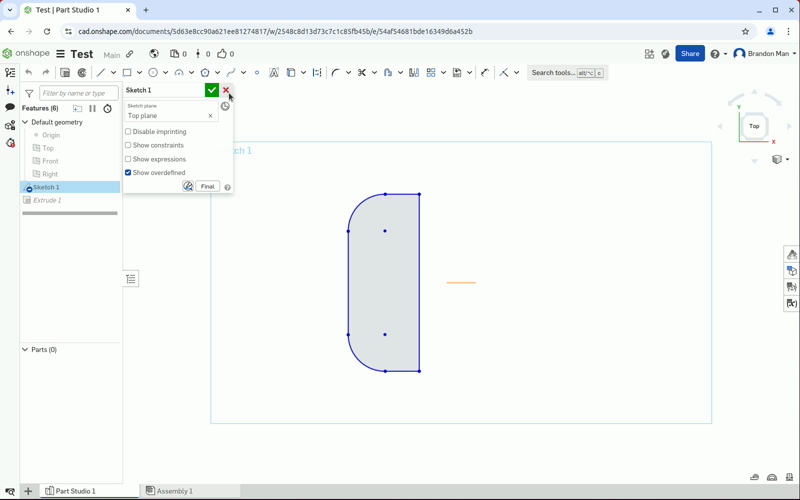
key(shift+s)
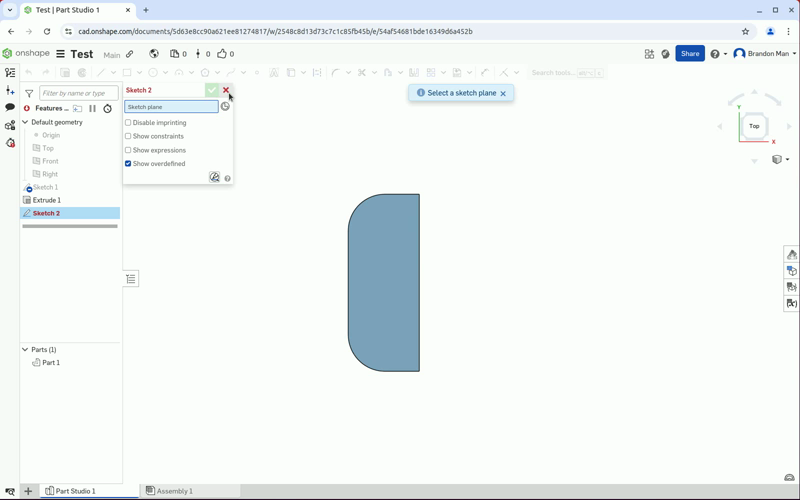
mouse_move(73, 150)
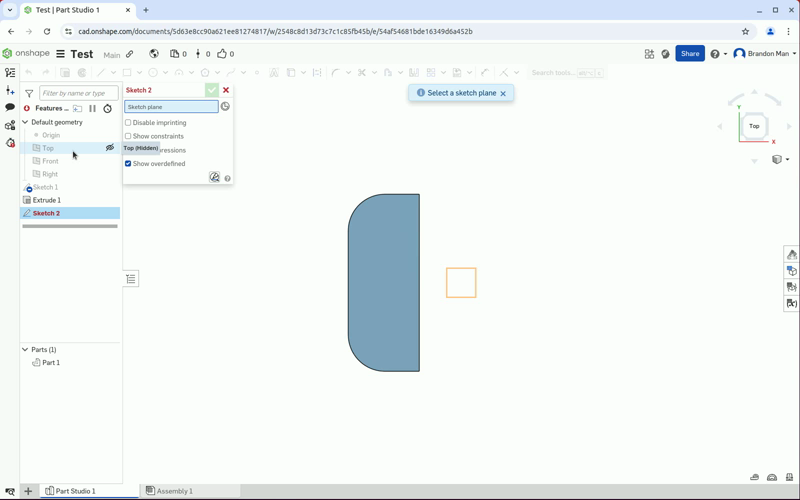
click(73, 150)
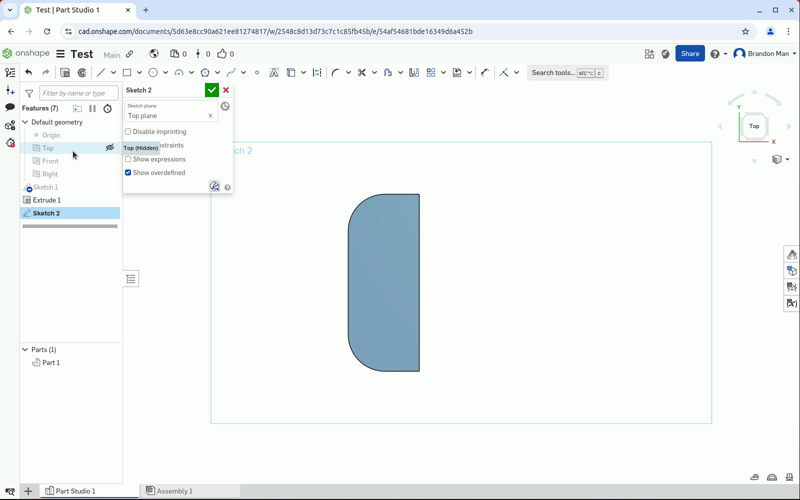
mouse_move(73, 352)
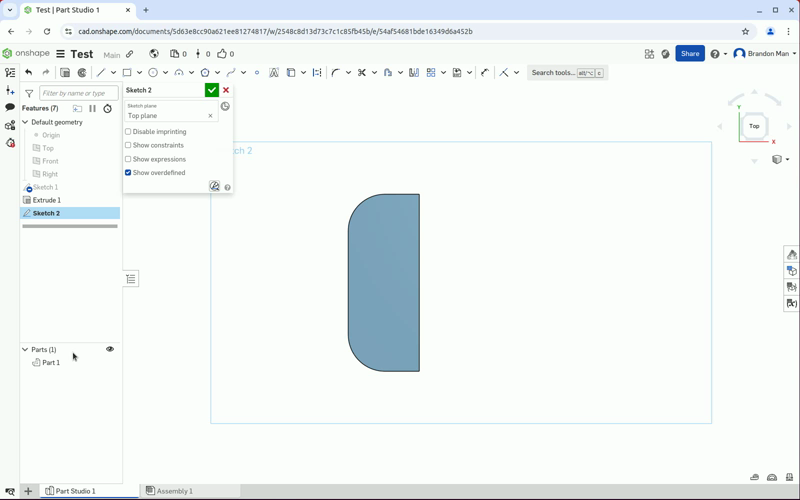
key(y)
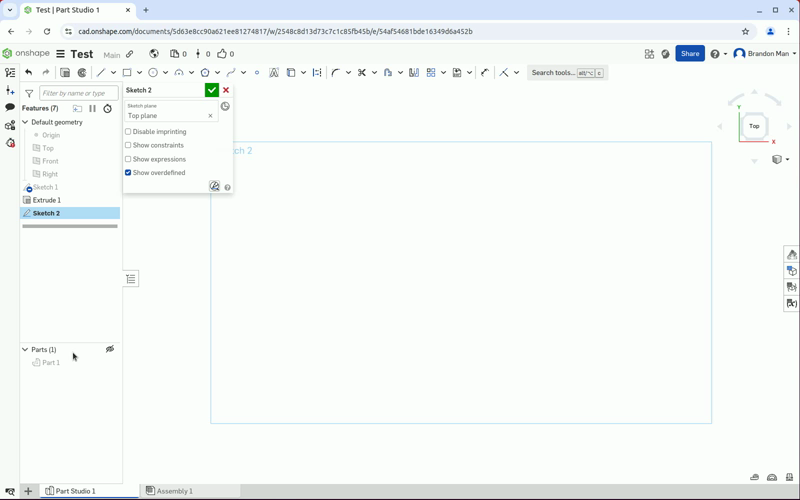
key(l)
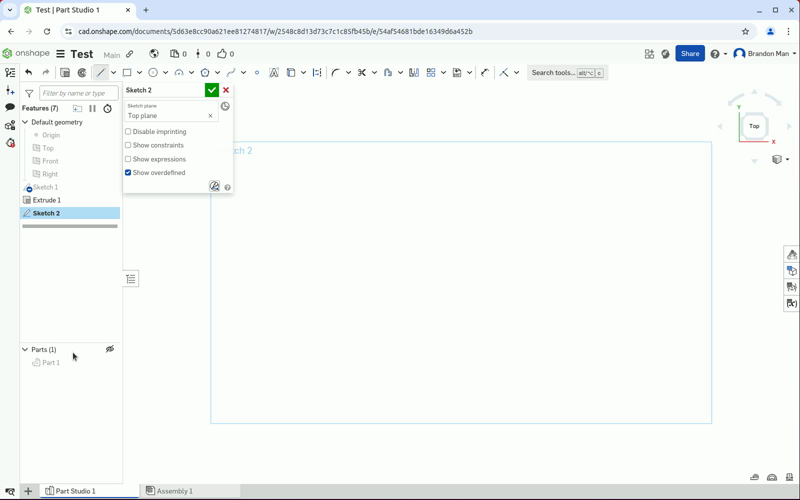
key_down(shift)
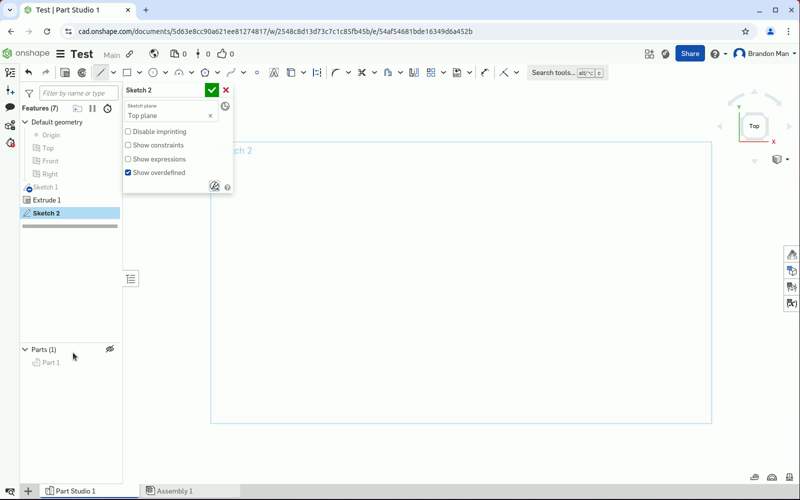
mouse_move(418, 372)
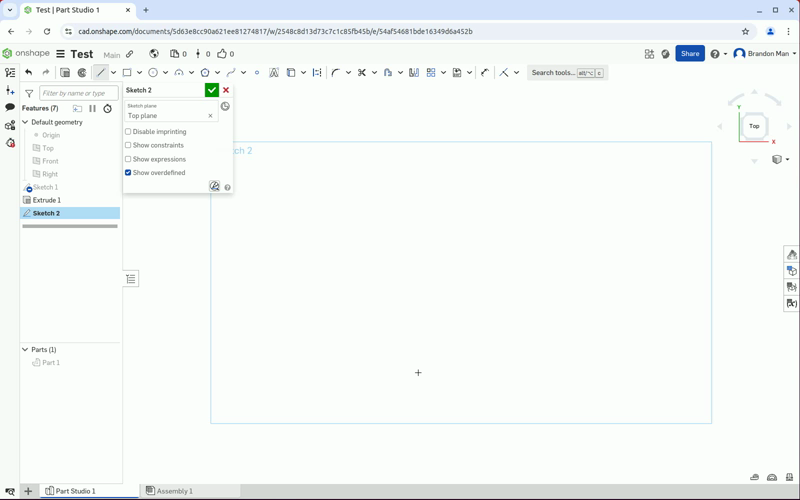
click(418, 372)
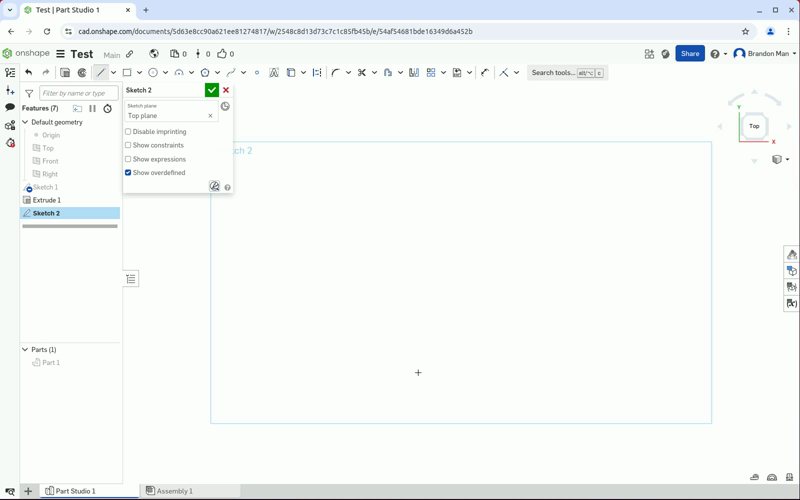
key_up(shift)
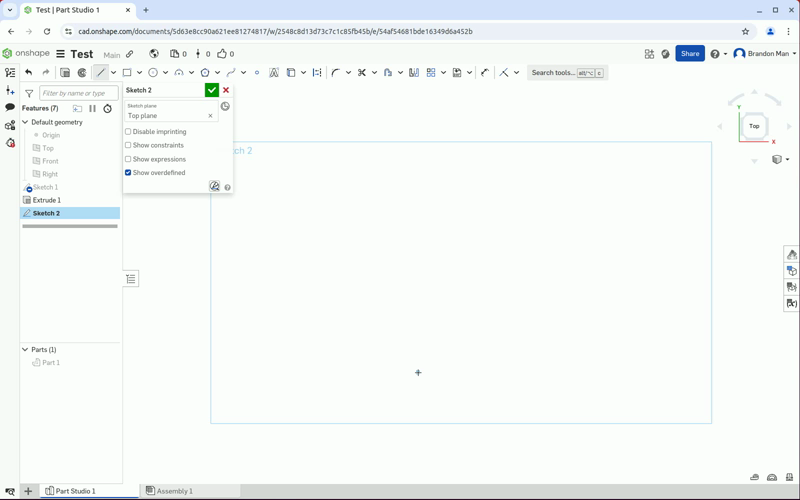
key_down(shift)
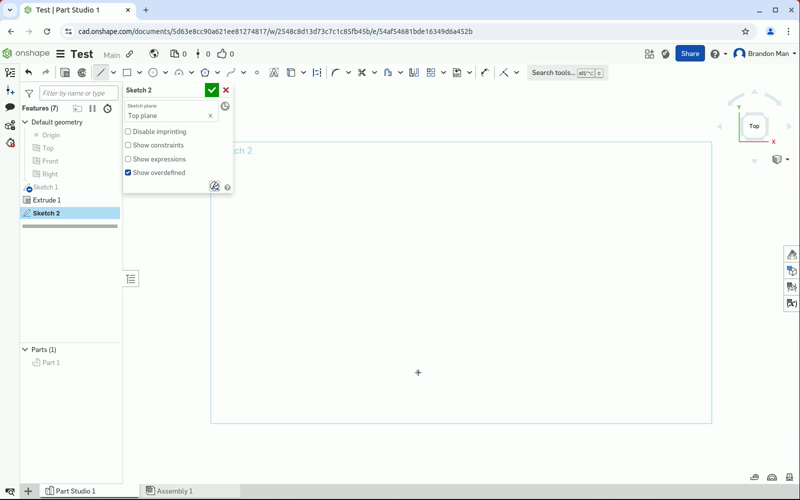
mouse_move(534, 372)
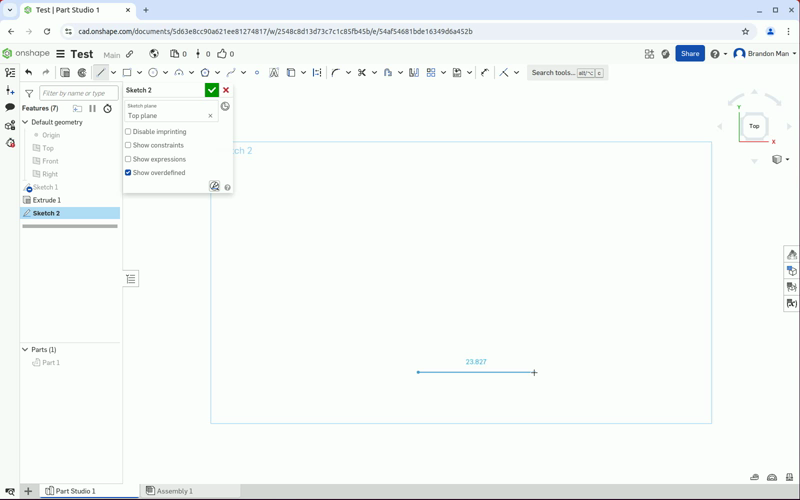
click(534, 372)
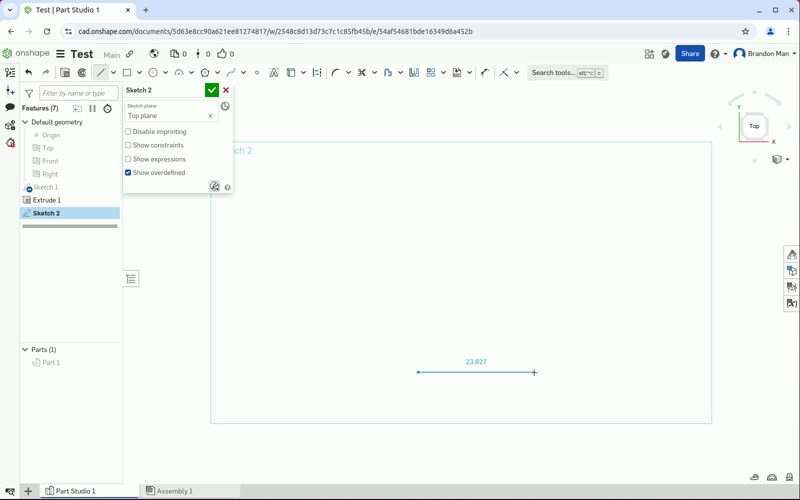
key_up(shift)
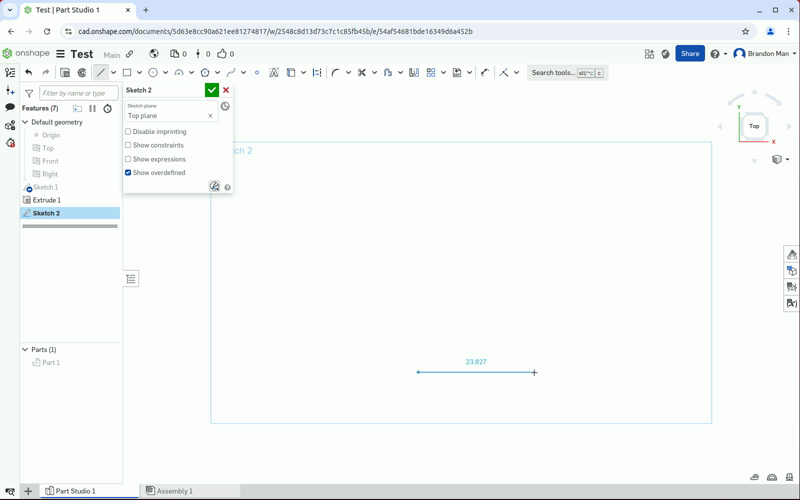
key(esc)
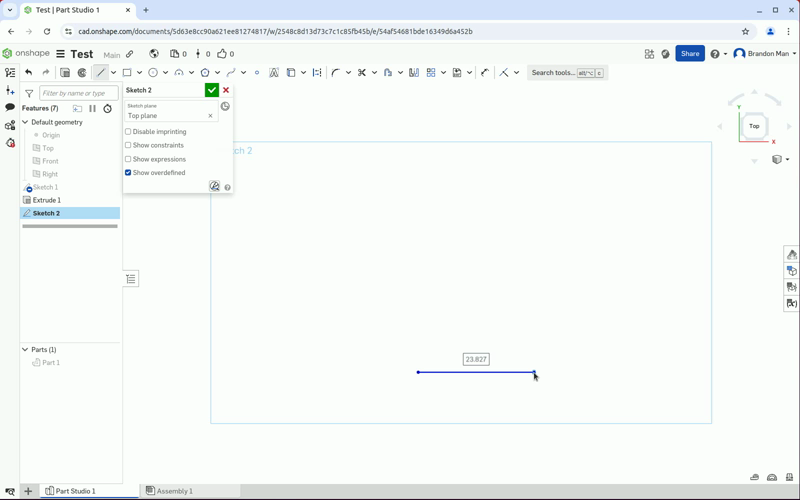
key(a)
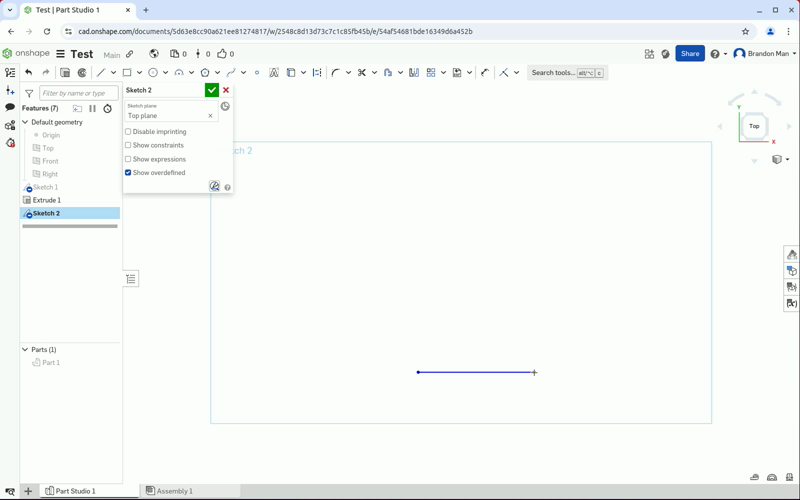
mouse_move(534, 372)
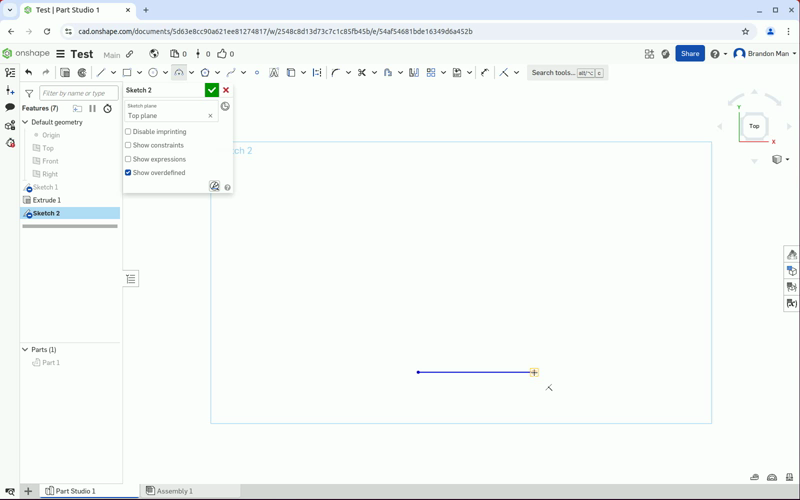
click(534, 372)
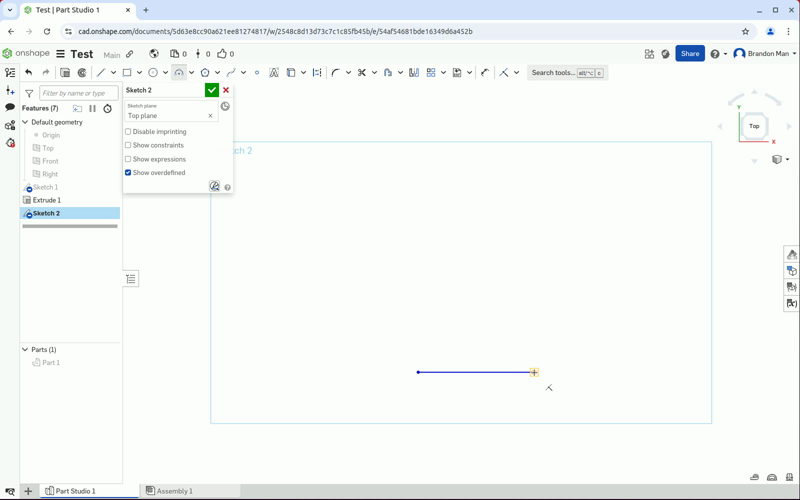
key_down(shift)
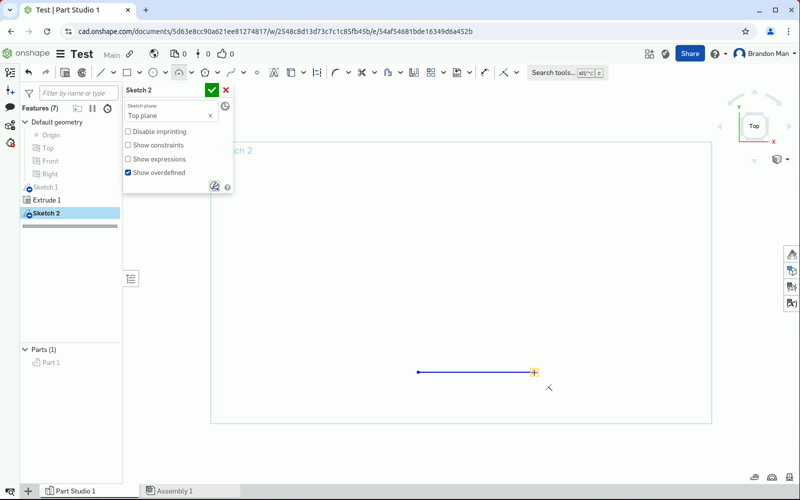
mouse_move(571, 334)
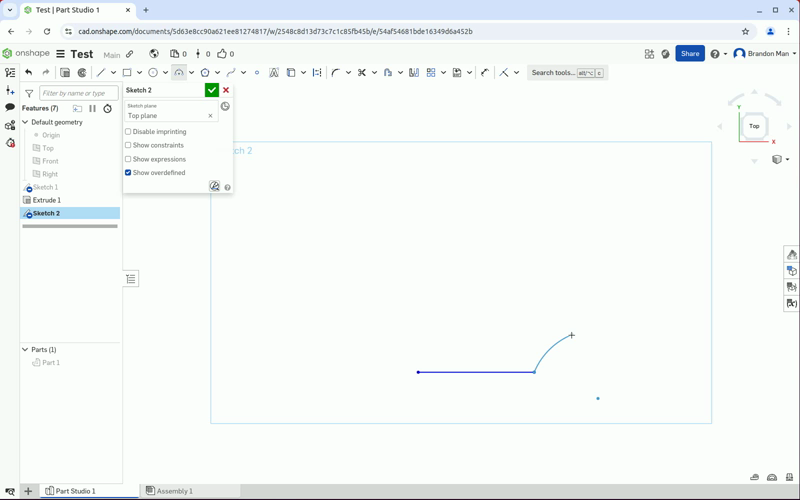
click(571, 334)
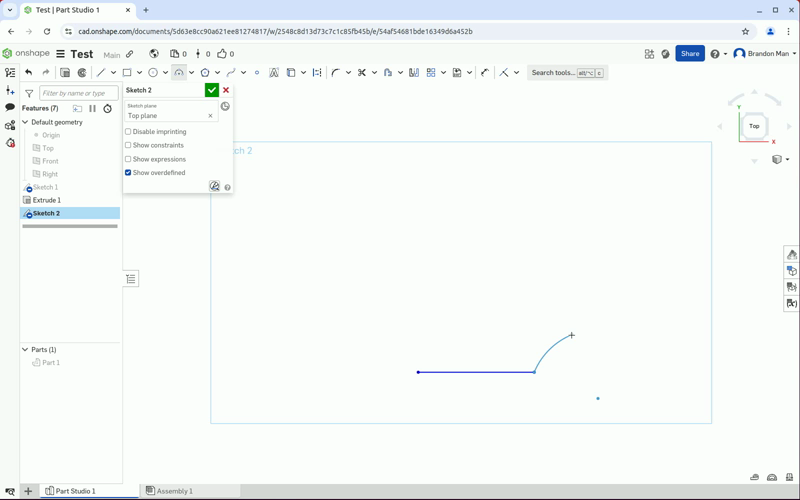
mouse_move(561, 361)
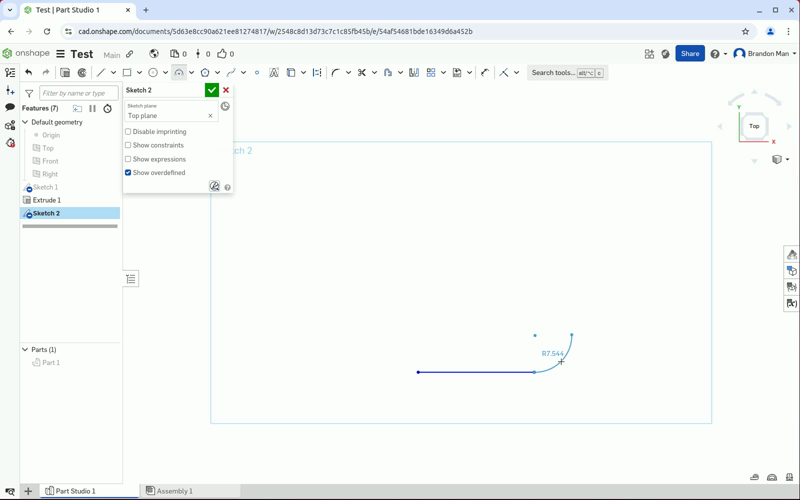
click(561, 361)
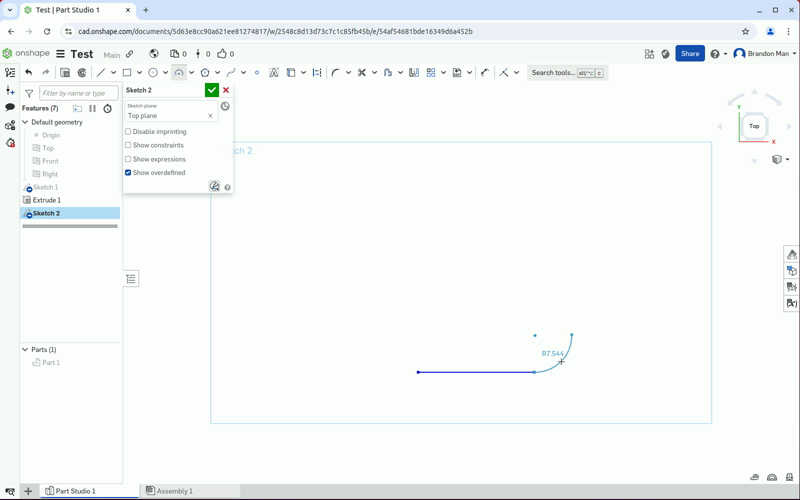
key_up(shift)
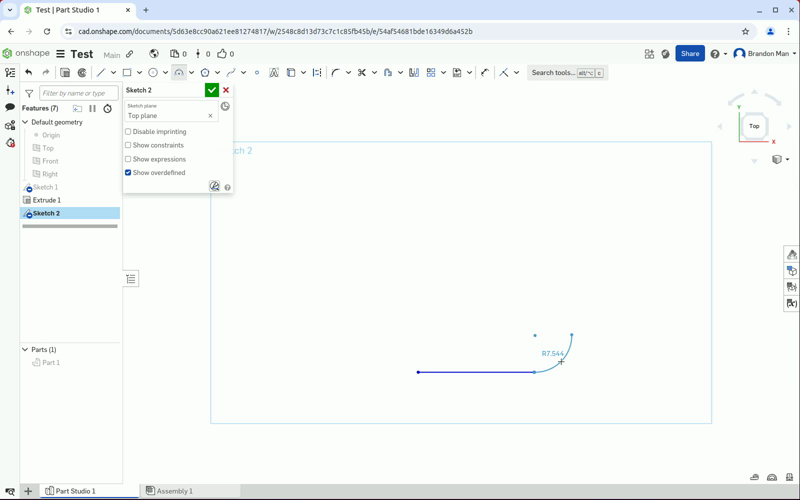
key(esc)
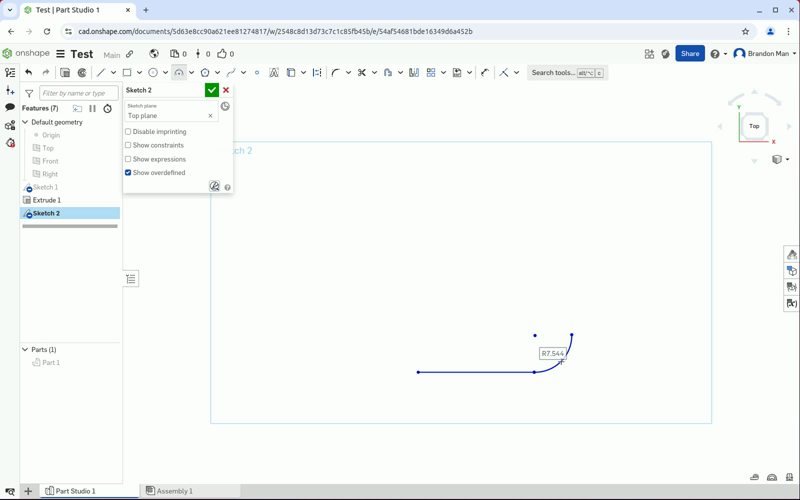
key(l)
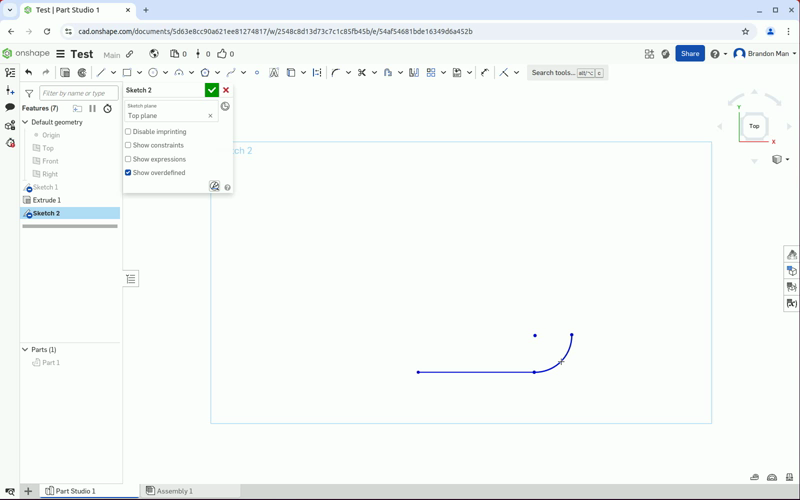
mouse_move(571, 334)
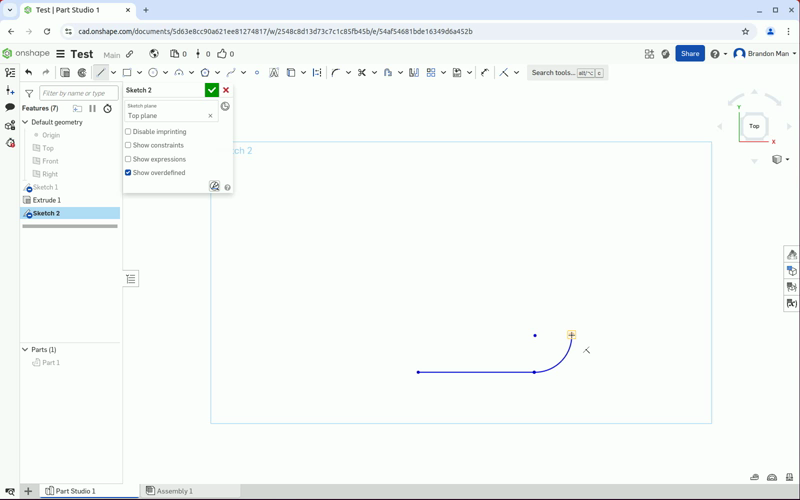
click(571, 334)
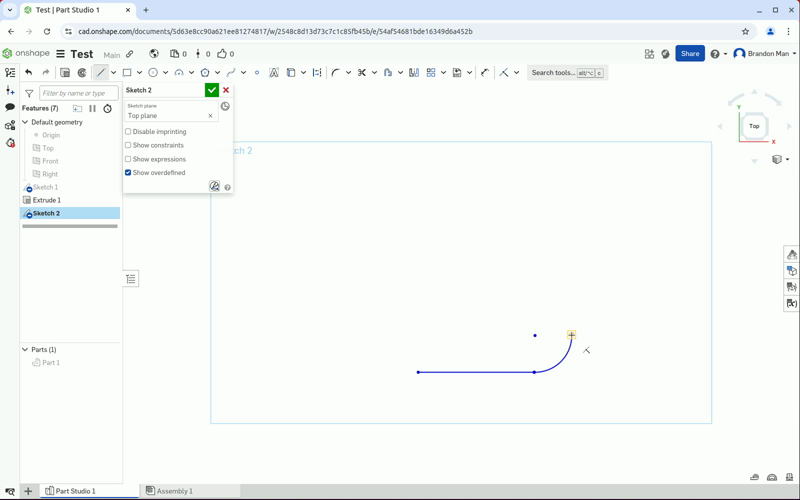
key_down(shift)
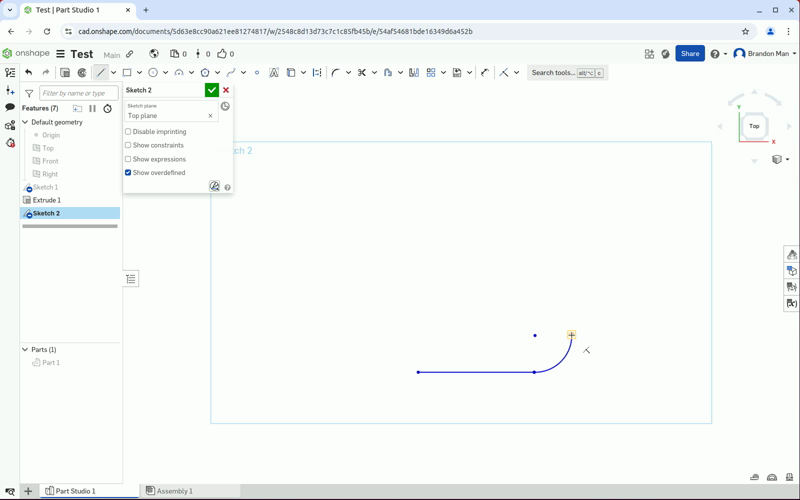
mouse_move(571, 231)
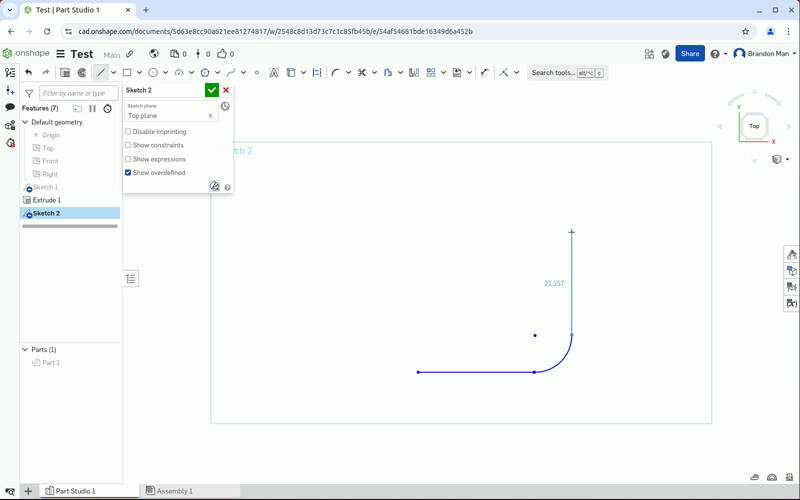
click(571, 231)
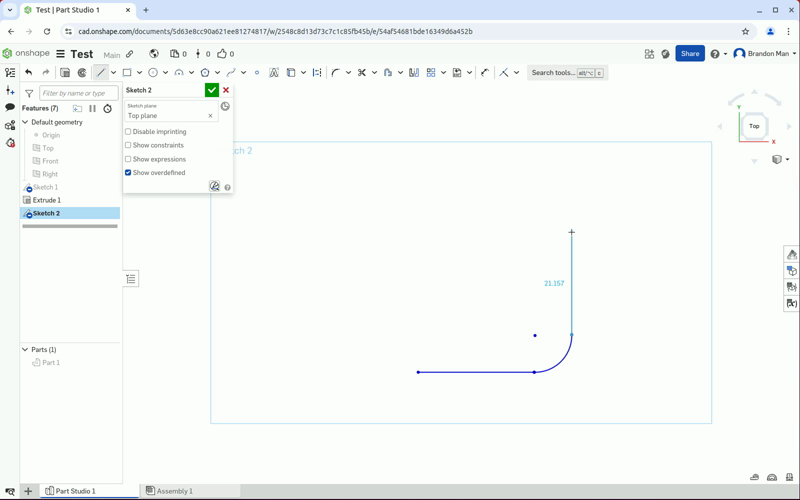
key_up(shift)
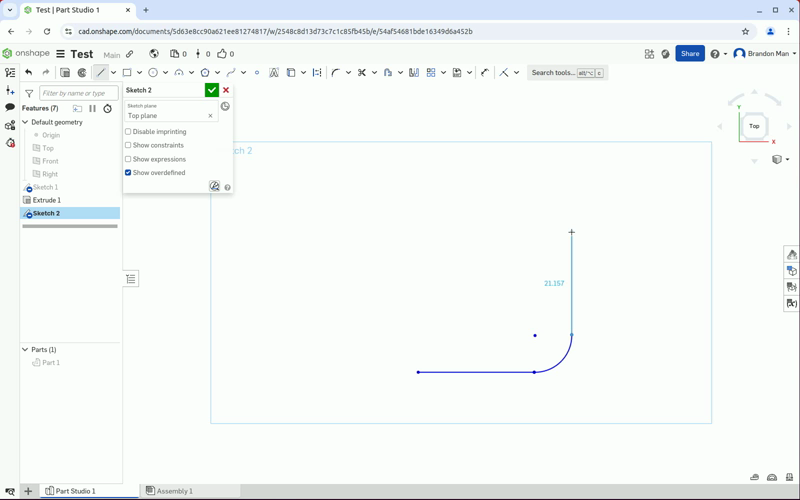
key(esc)
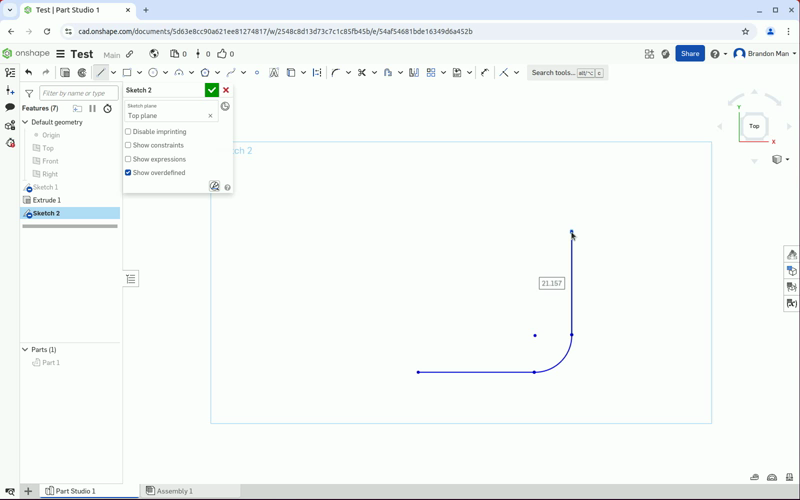
key(a)
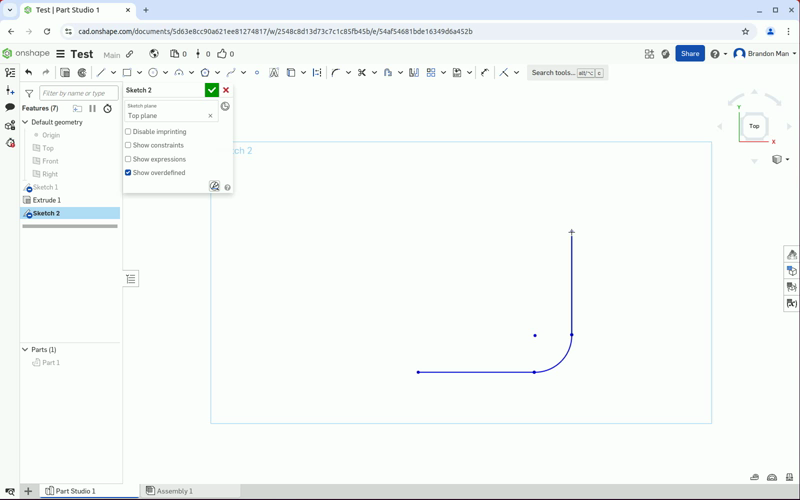
mouse_move(571, 231)
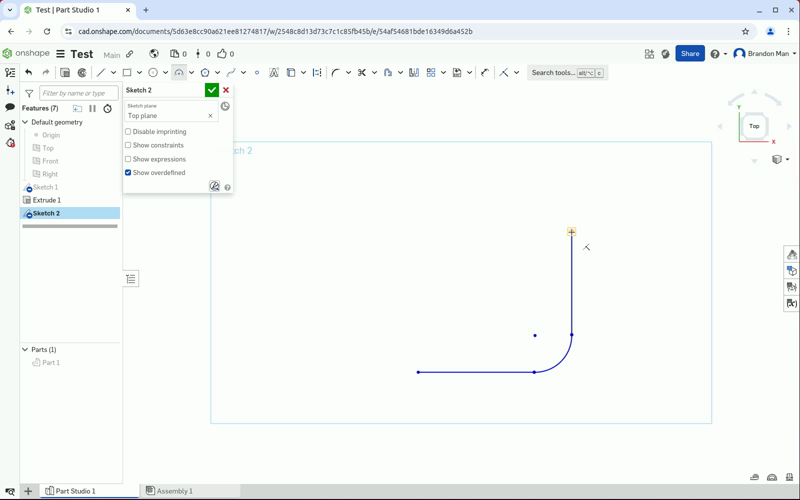
click(571, 231)
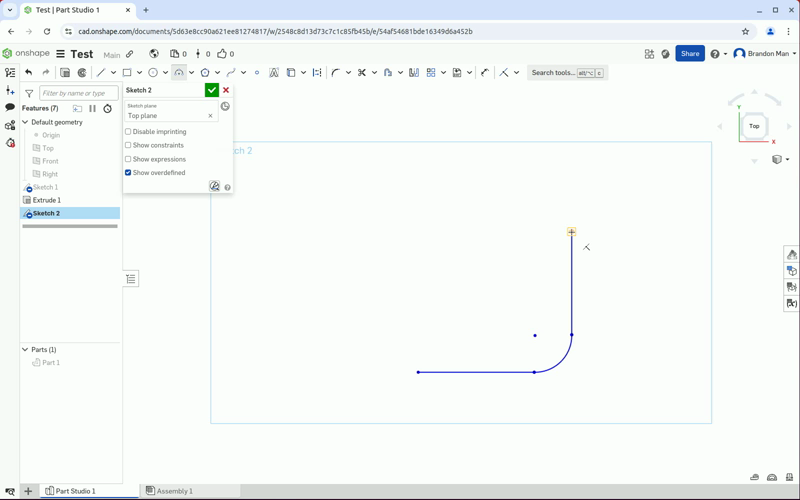
key_down(shift)
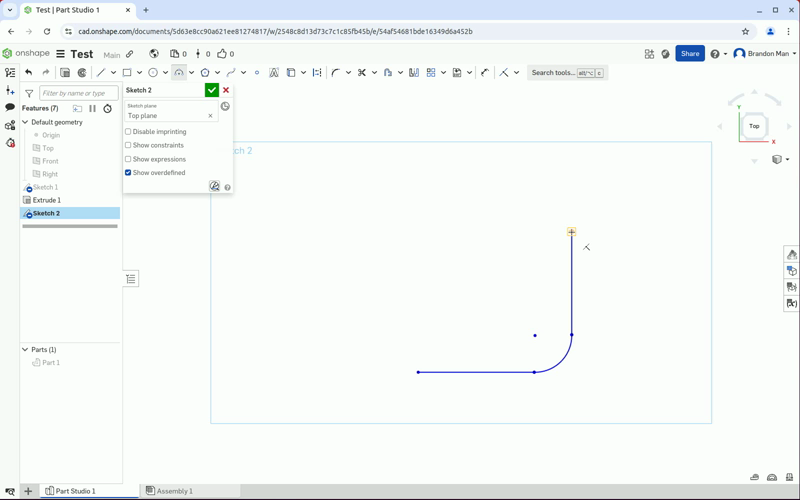
mouse_move(534, 194)
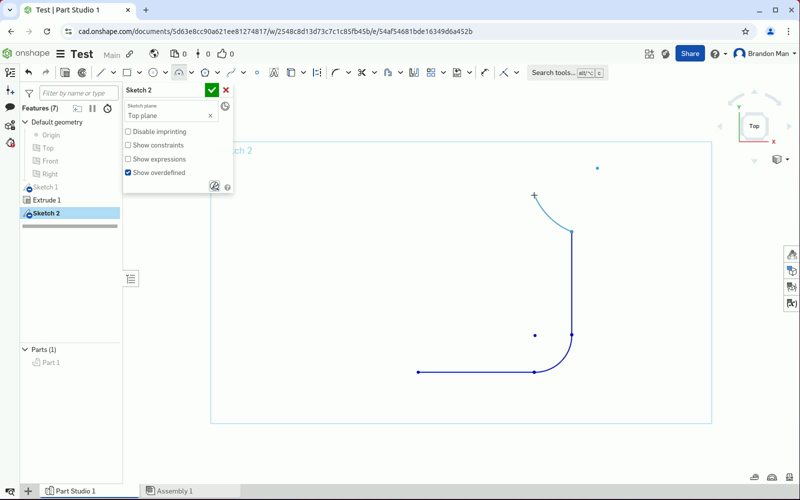
click(534, 194)
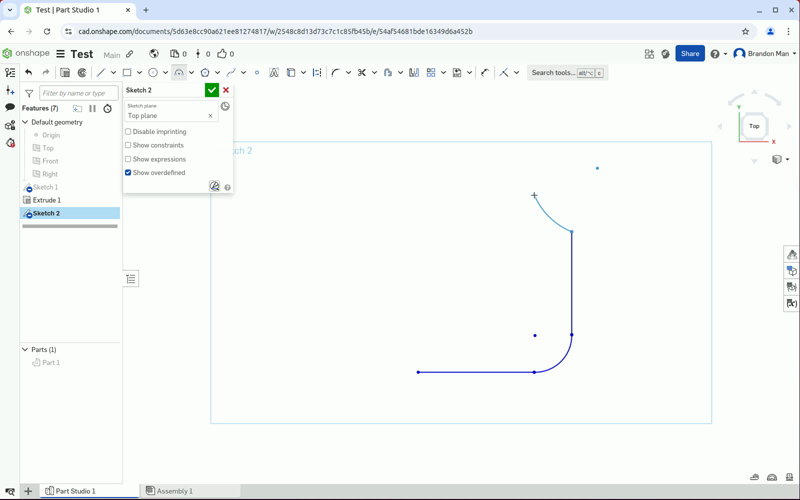
mouse_move(561, 205)
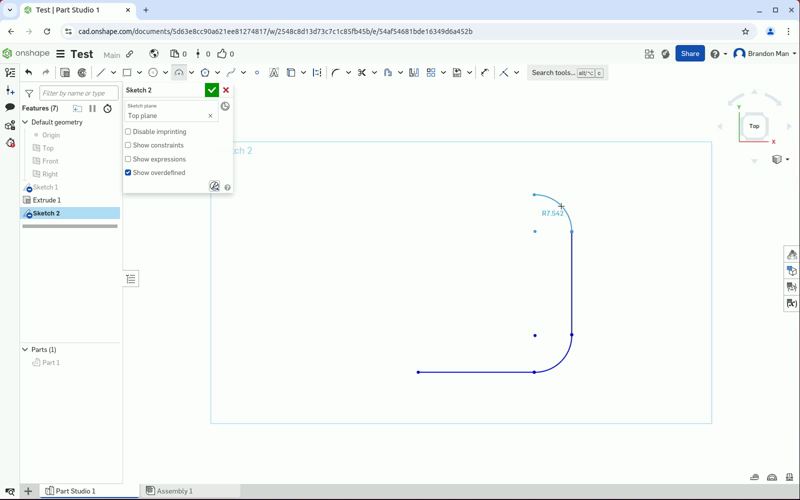
click(561, 205)
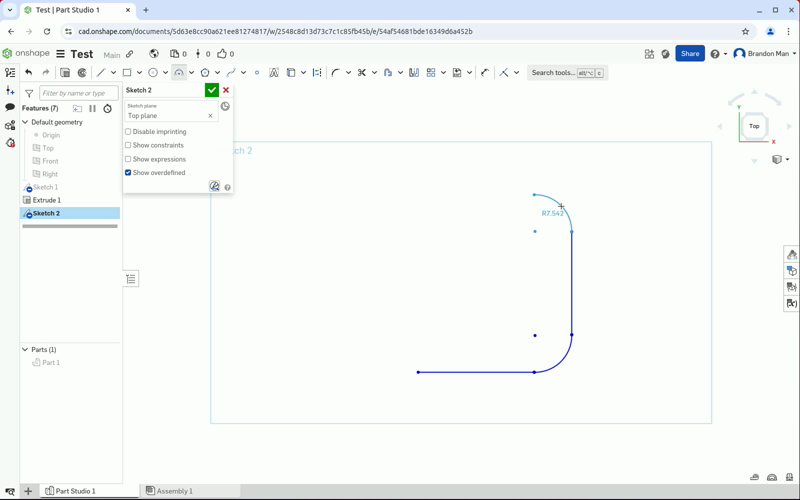
key_up(shift)
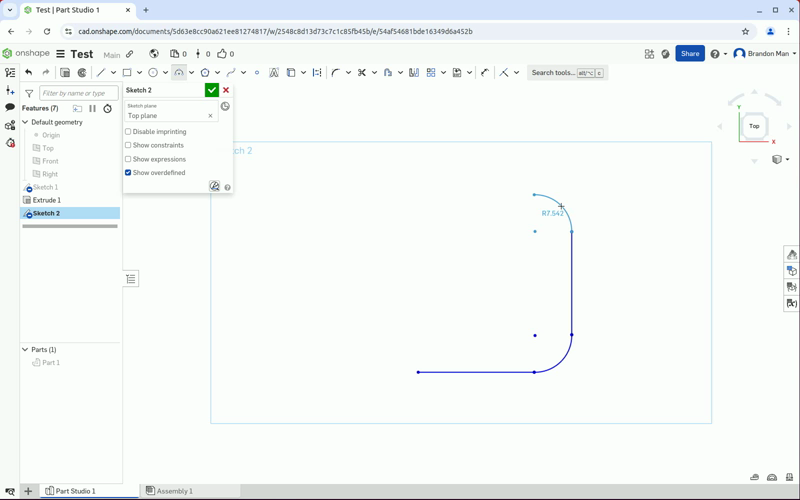
key(esc)
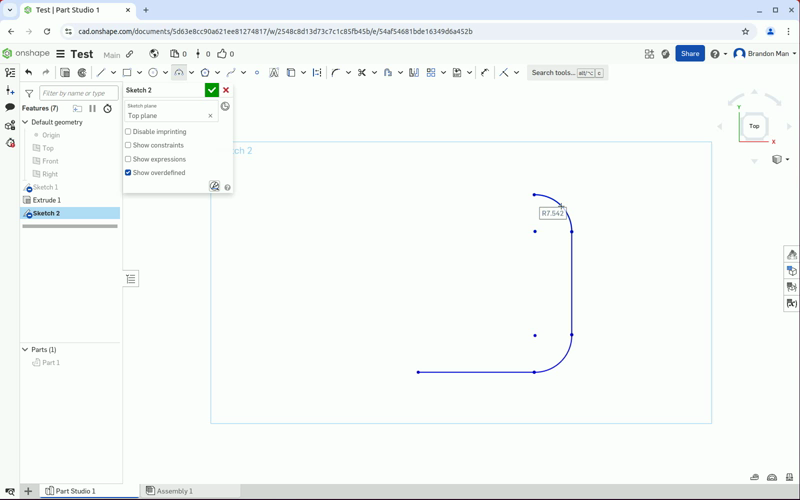
key(l)
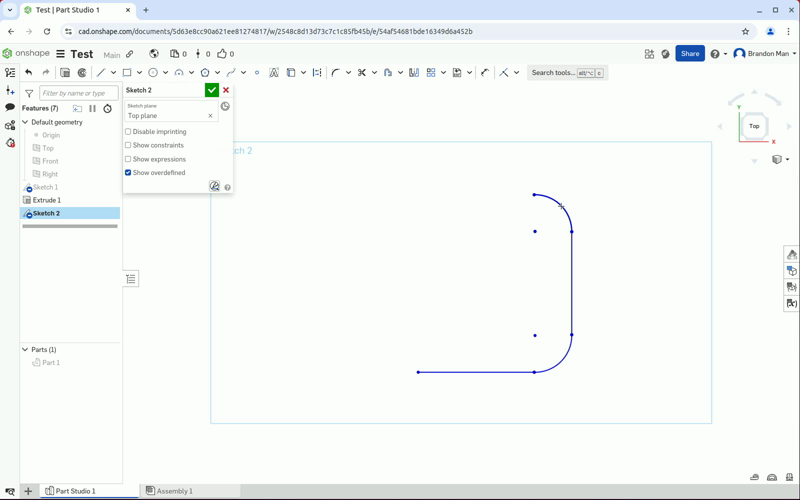
mouse_move(534, 194)
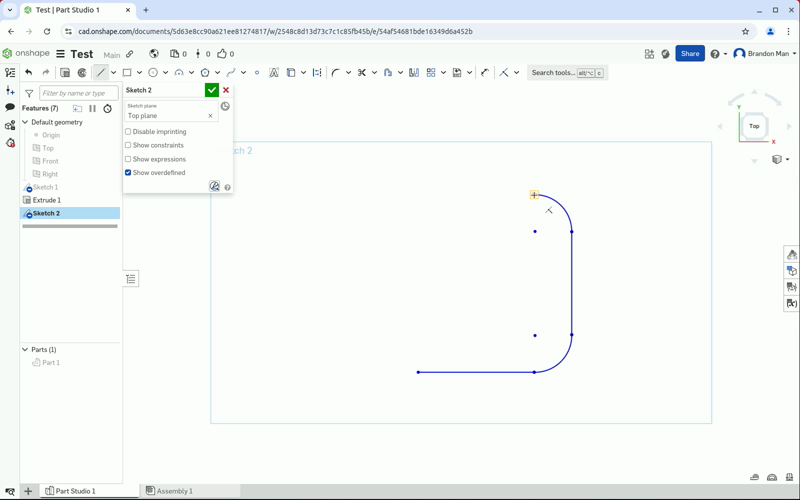
click(534, 194)
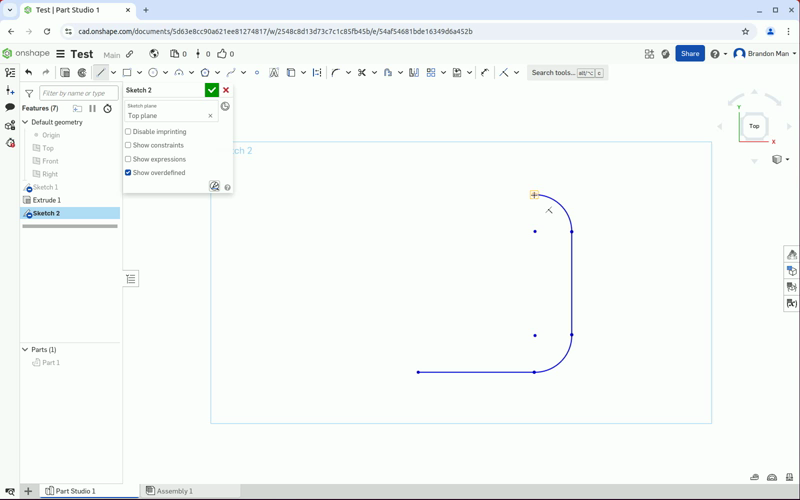
key_down(shift)
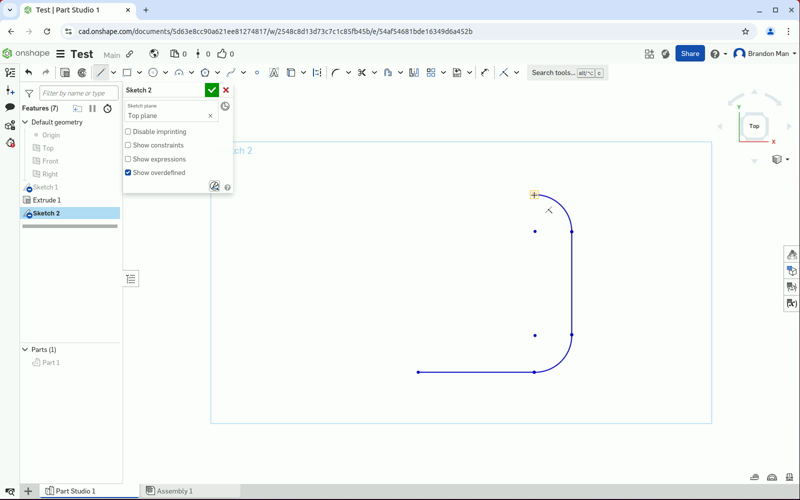
mouse_move(418, 194)
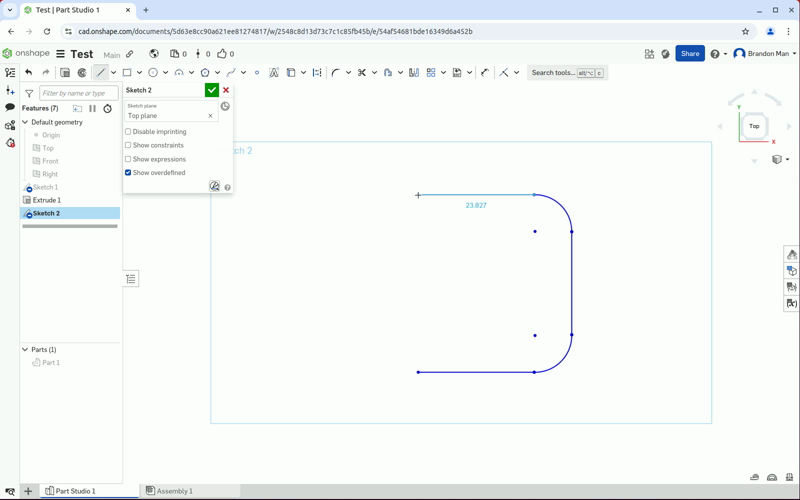
click(418, 194)
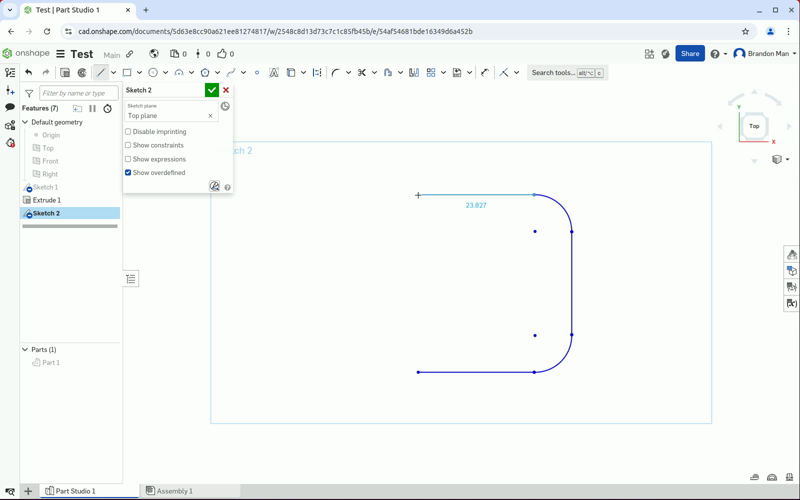
key_up(shift)
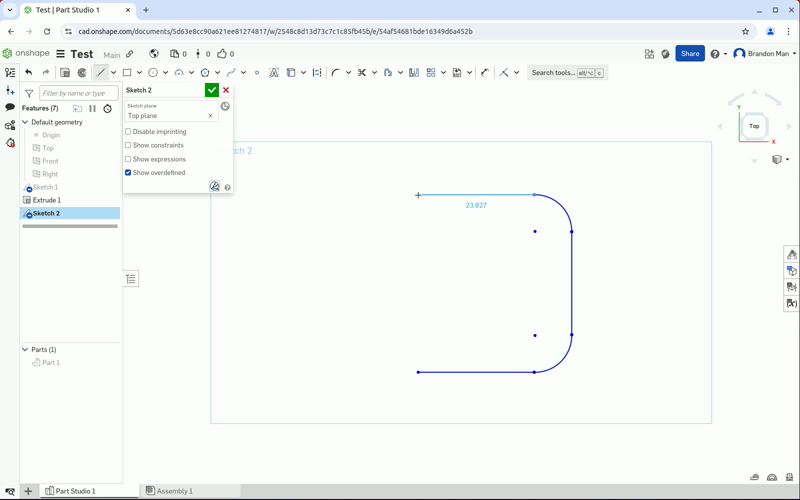
key_down(shift)
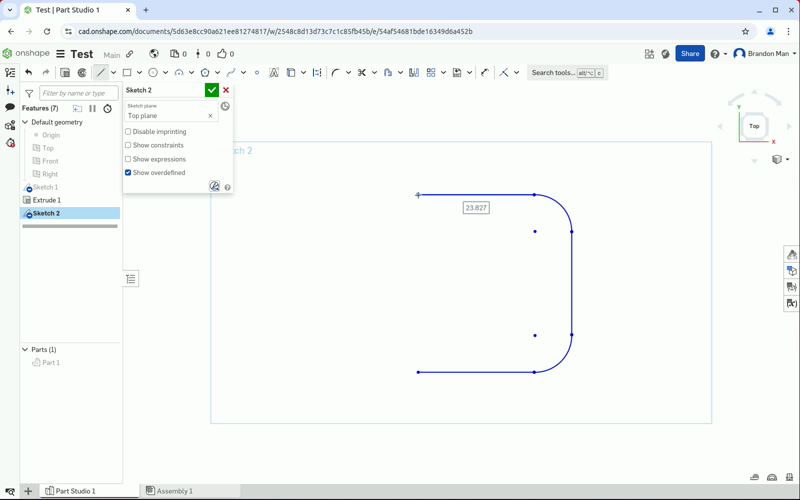
mouse_move(418, 372)
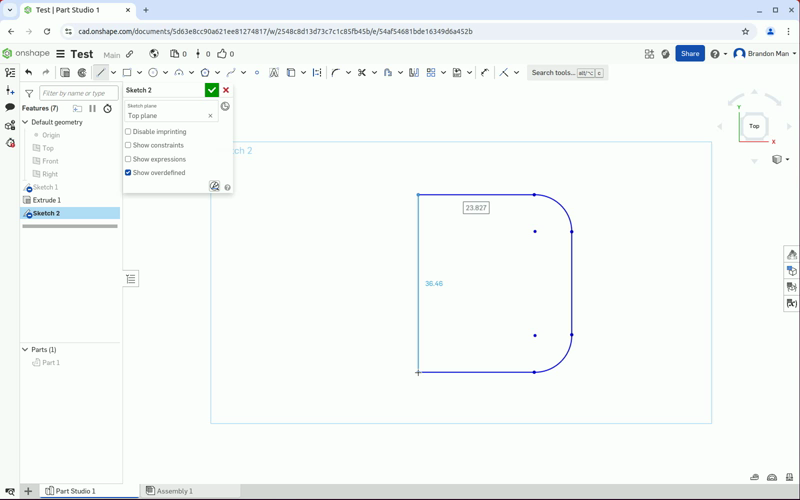
key_up(shift)
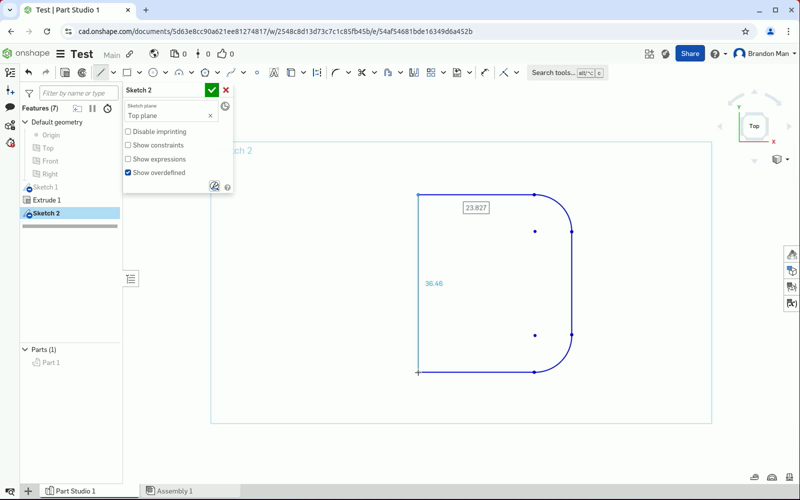
click(418, 372)
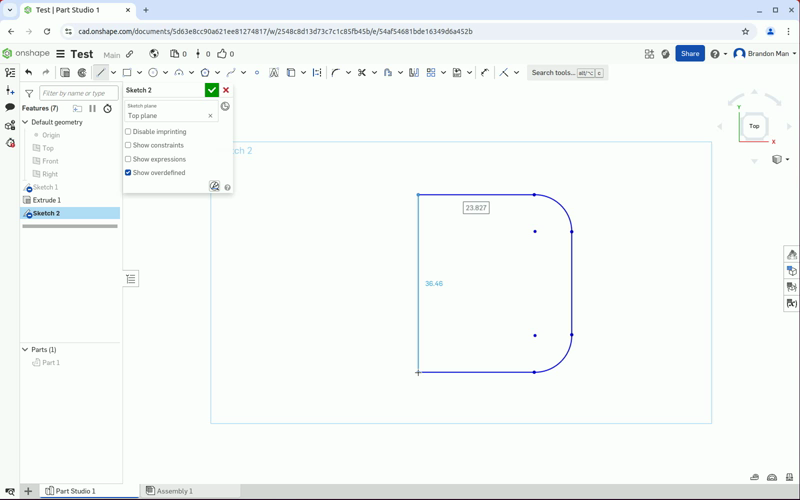
key(esc)
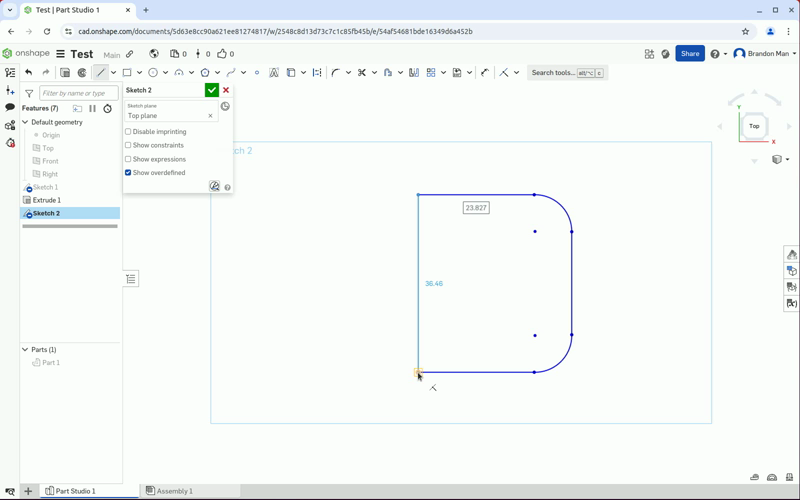
mouse_move(476, 340)
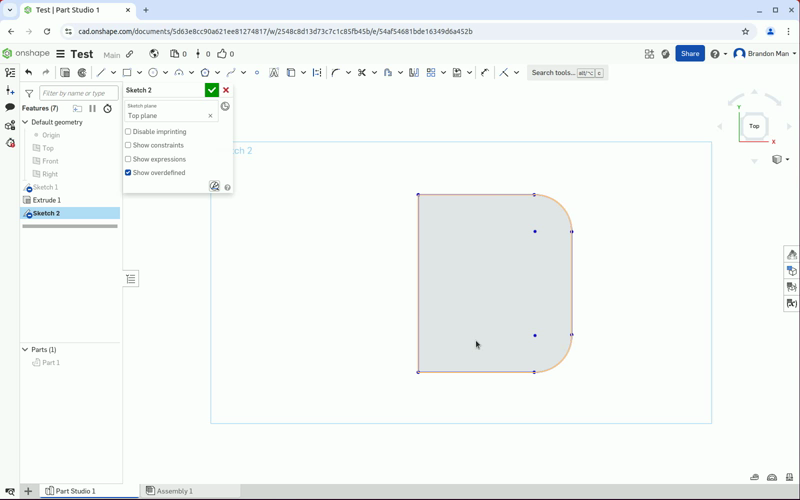
click(476, 340)
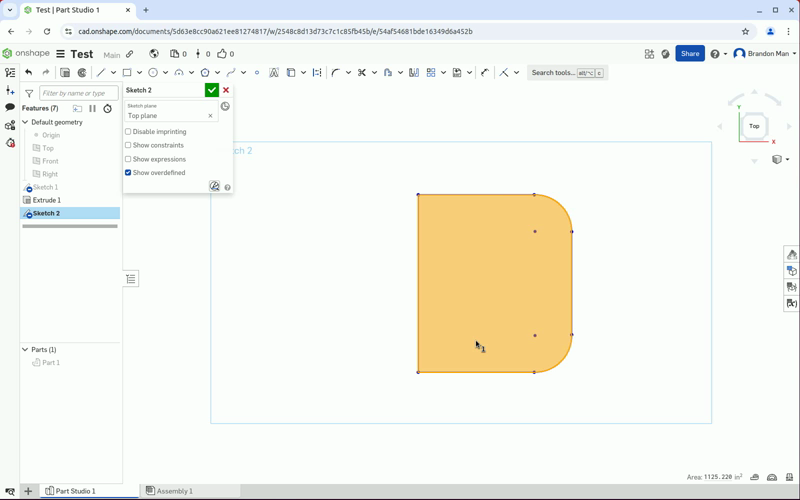
mouse_move(73, 352)
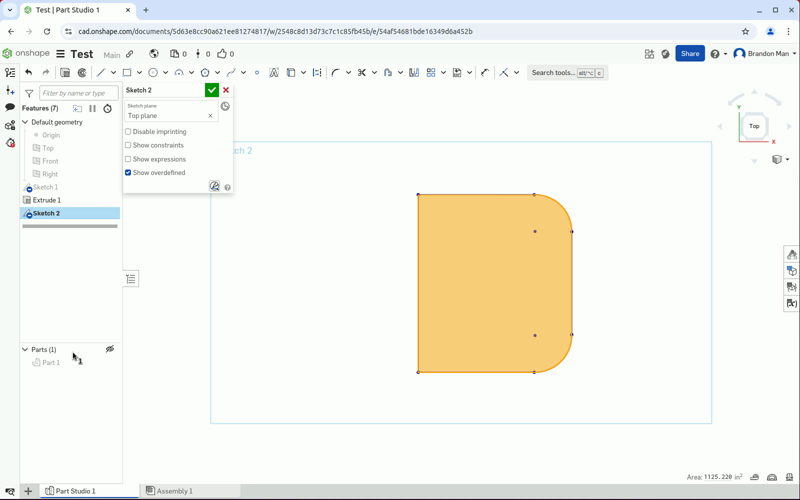
key(shift+y)
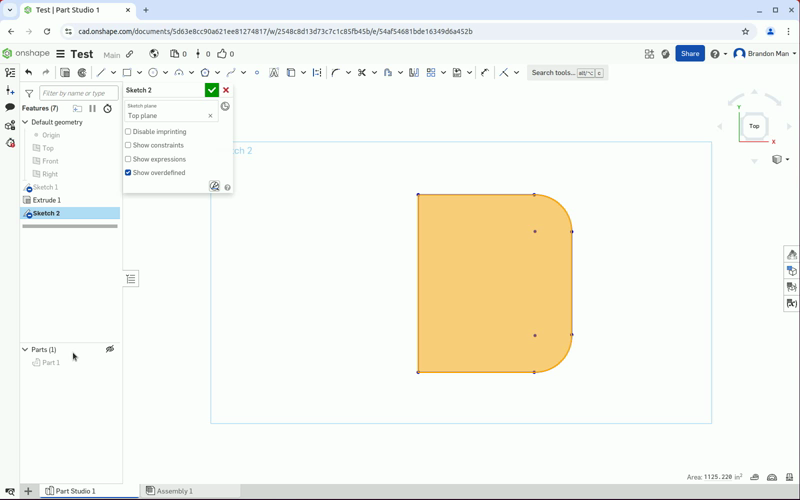
key(shift+e)
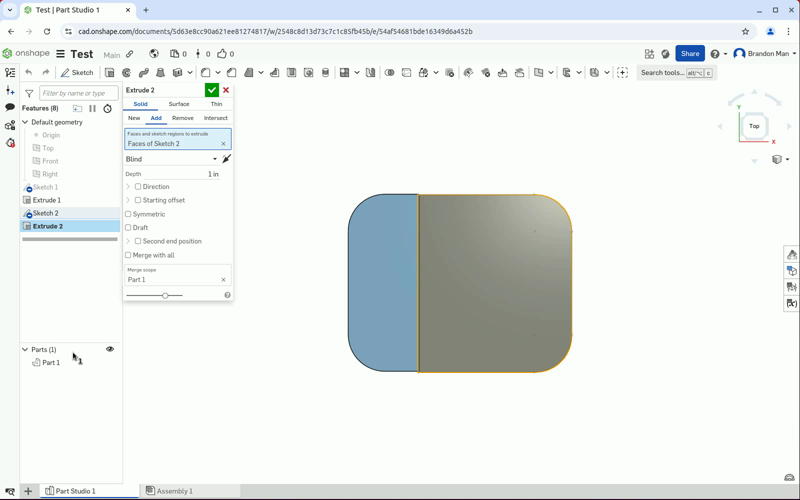
mouse_move(143, 106)
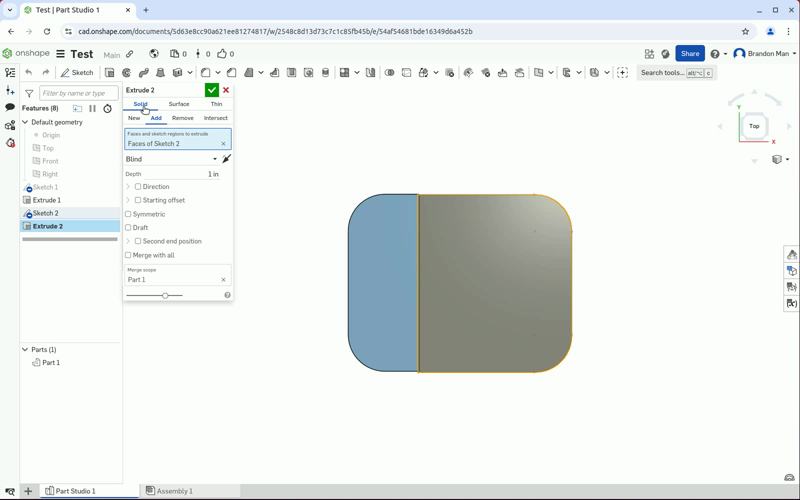
click(143, 106)
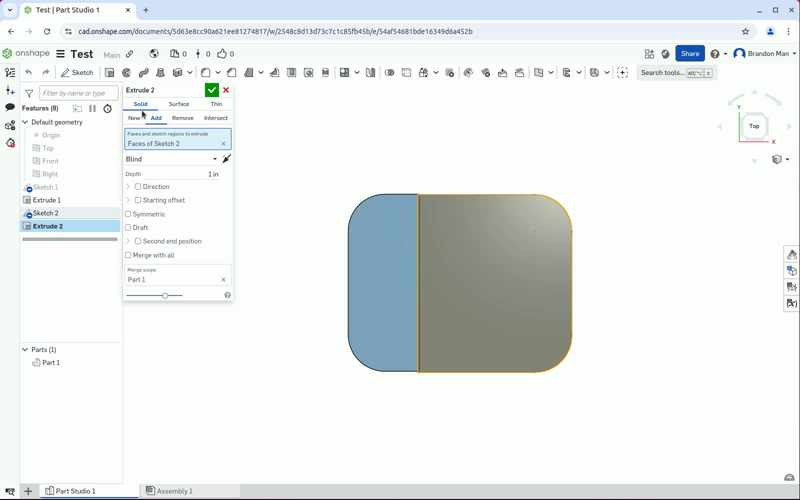
mouse_move(137, 120)
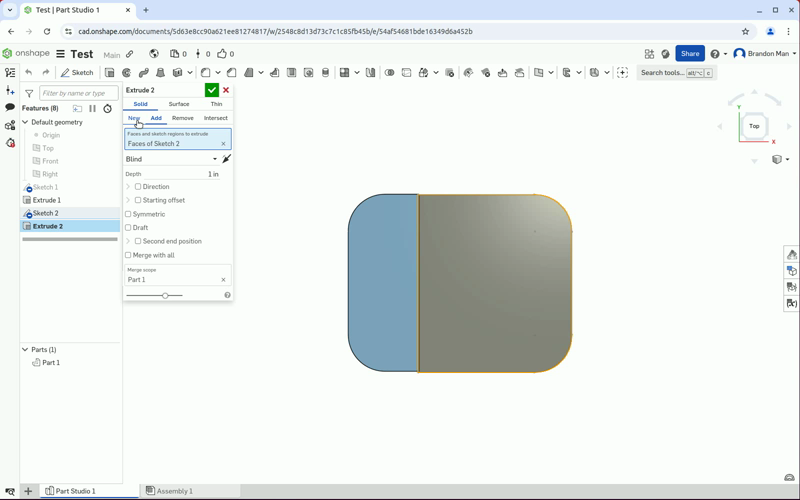
click(137, 120)
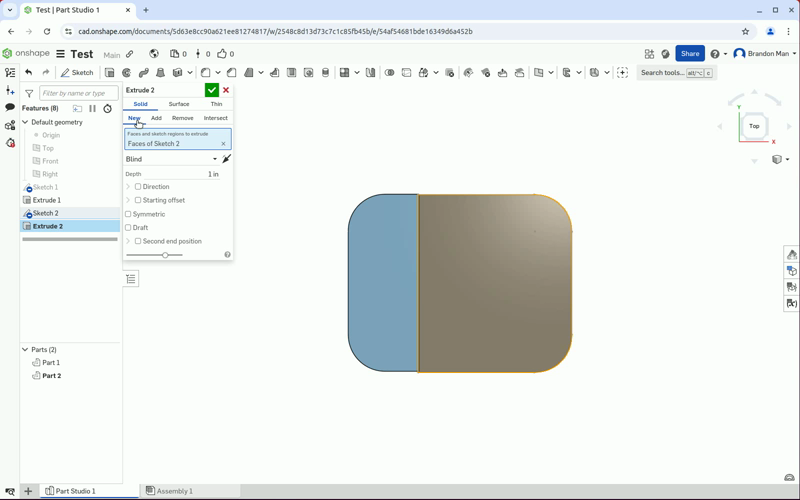
key(tab, 4)
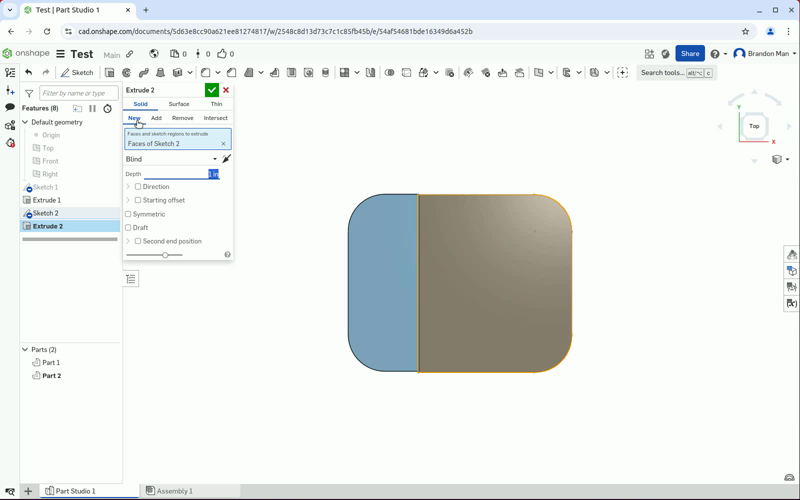
text(9.869)
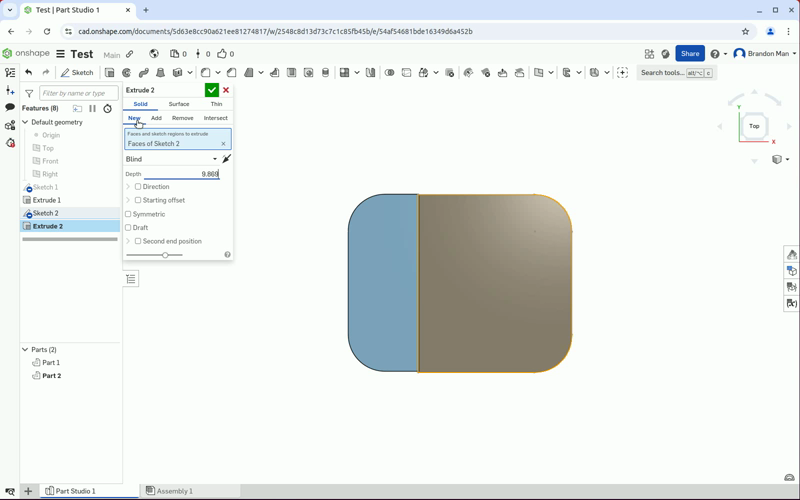
key(enter)
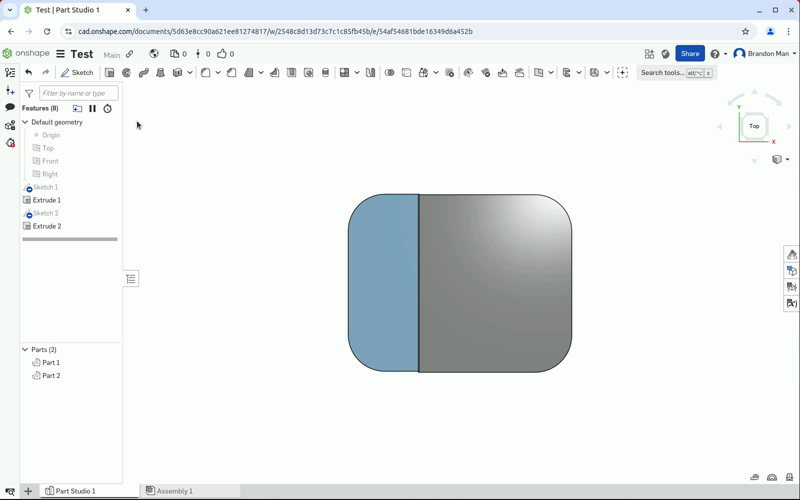
key(shift+h)
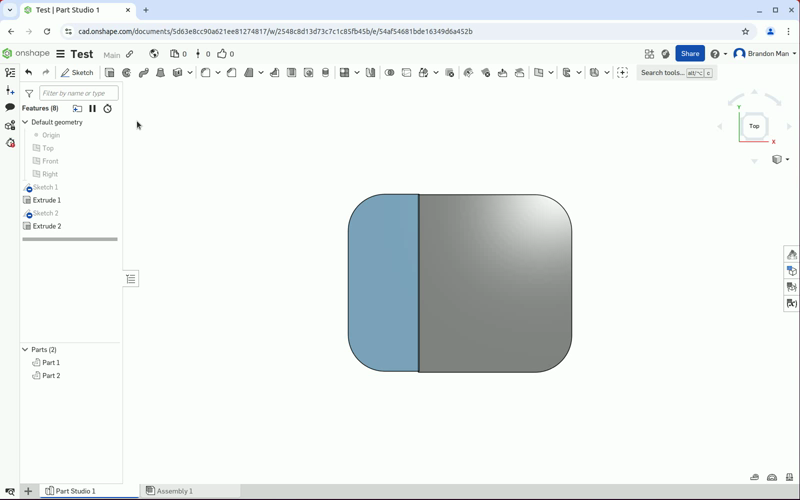
key(shift+h)
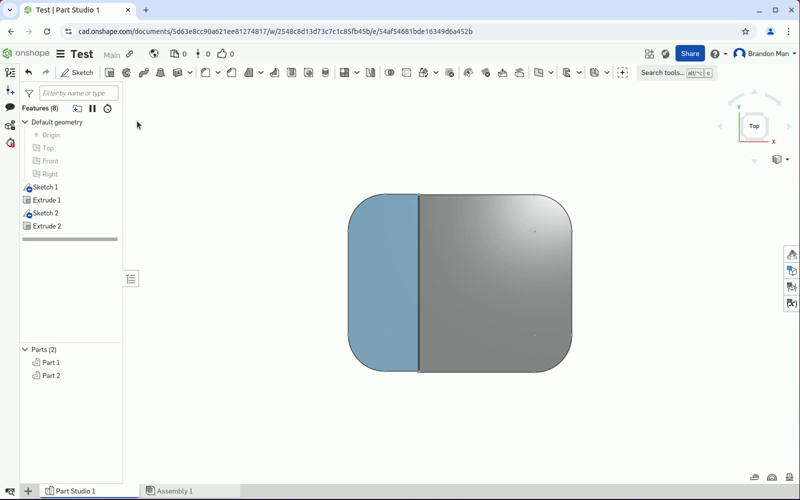
key(shift+7)
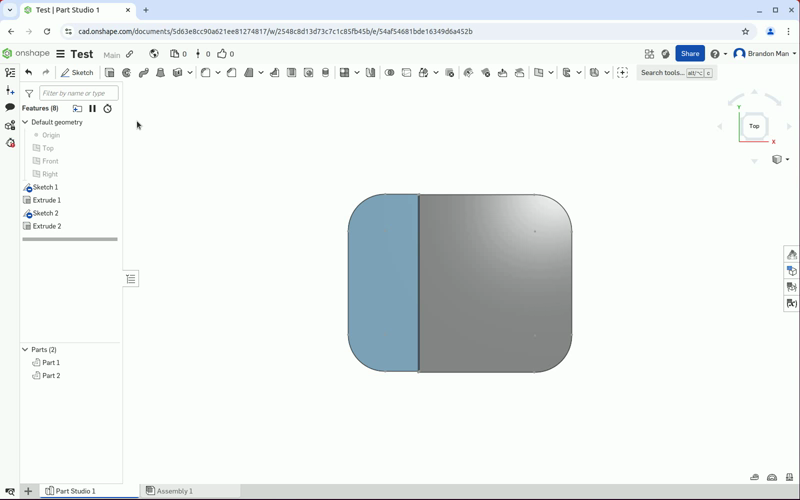
key(up, 3)
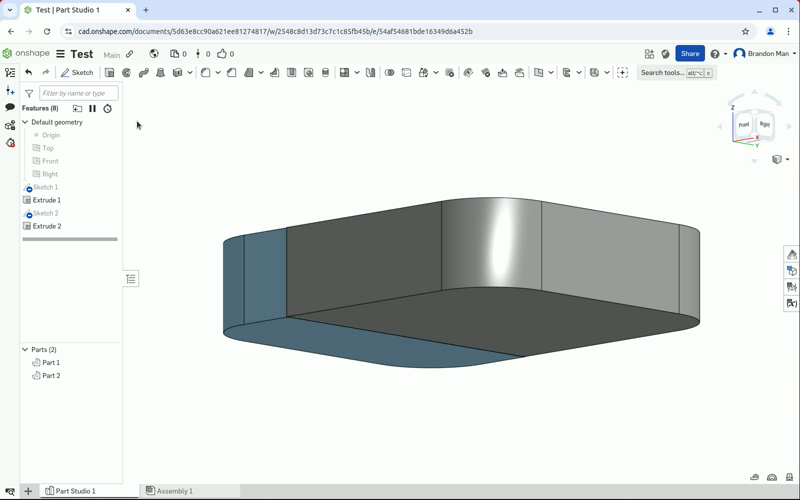
key(left, 3)
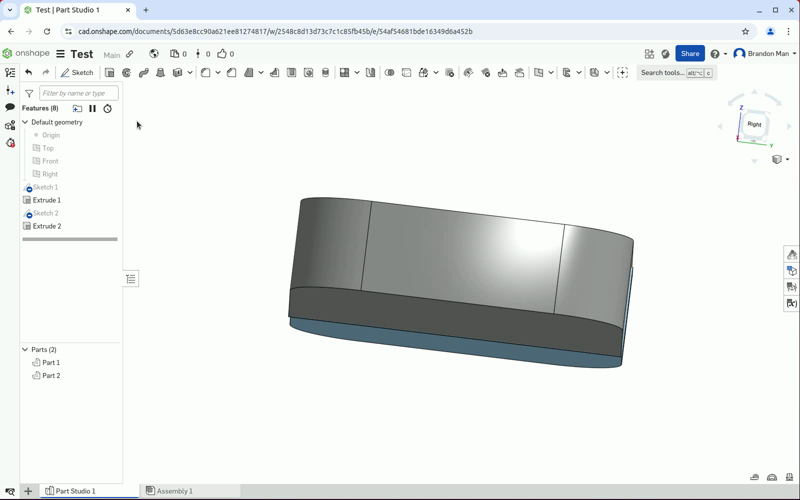
key(right, 3)
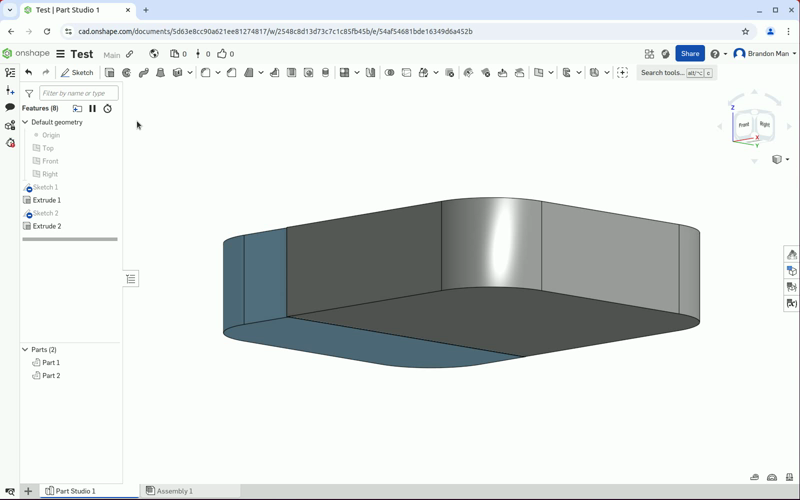
key(down, 3)
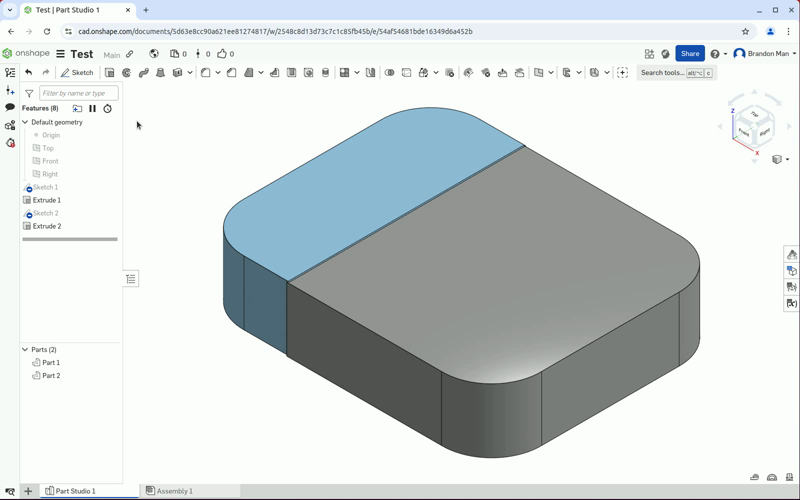
mouse_move(73, 189)
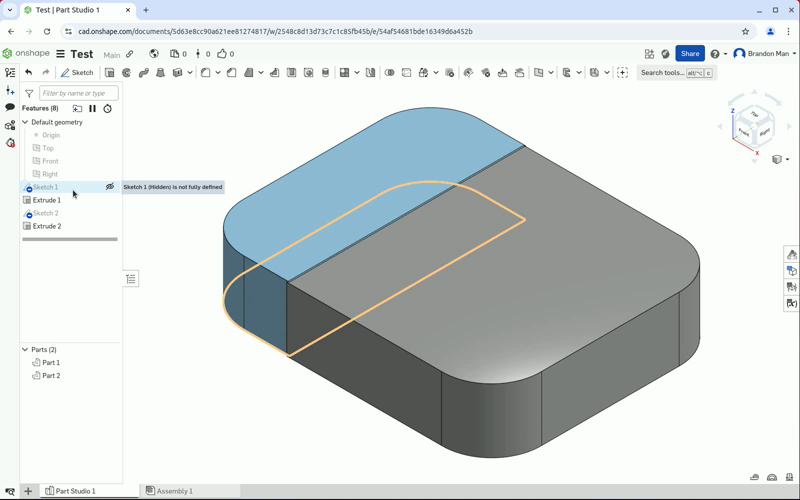
click(73, 189)